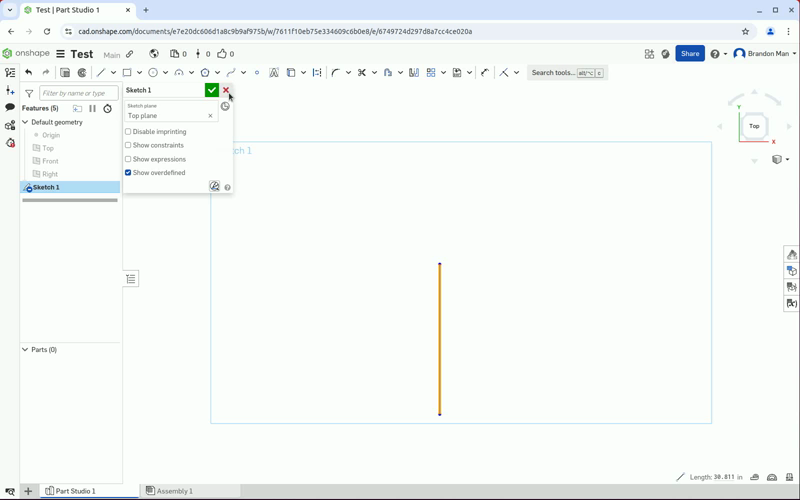
key(shift+h)
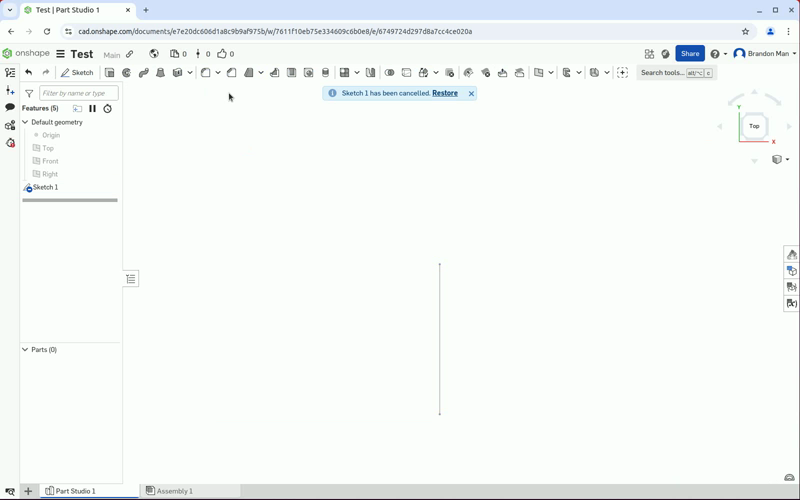
key(shift+s)
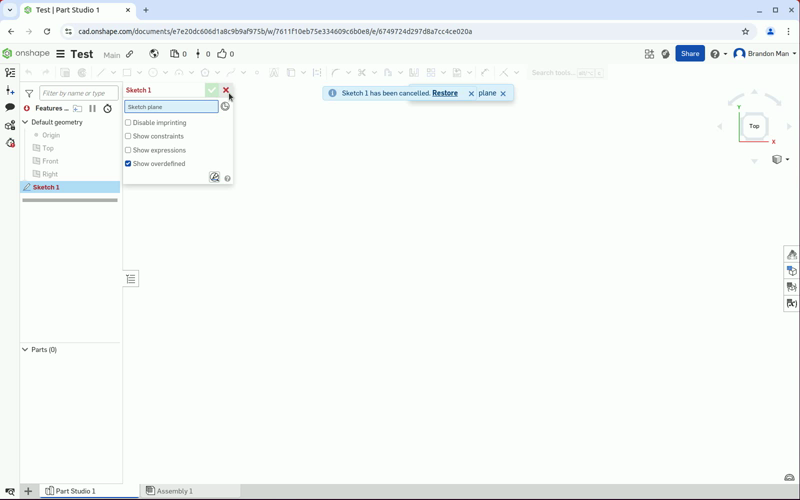
mouse_move(73, 150)
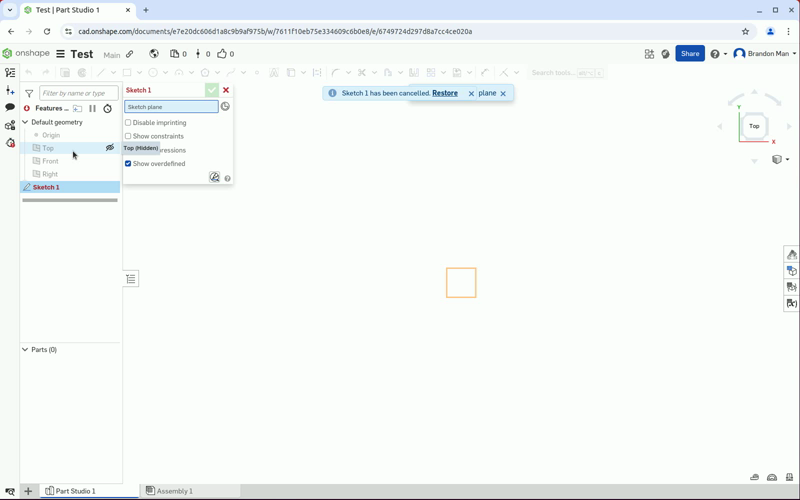
click(73, 150)
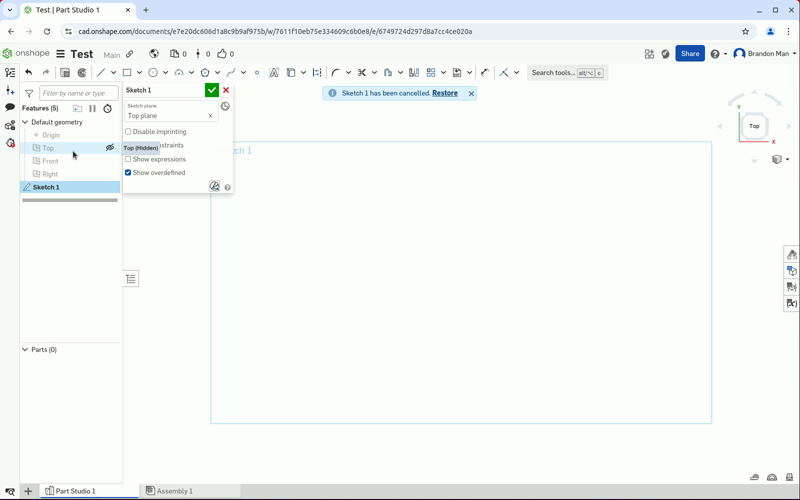
mouse_move(73, 352)
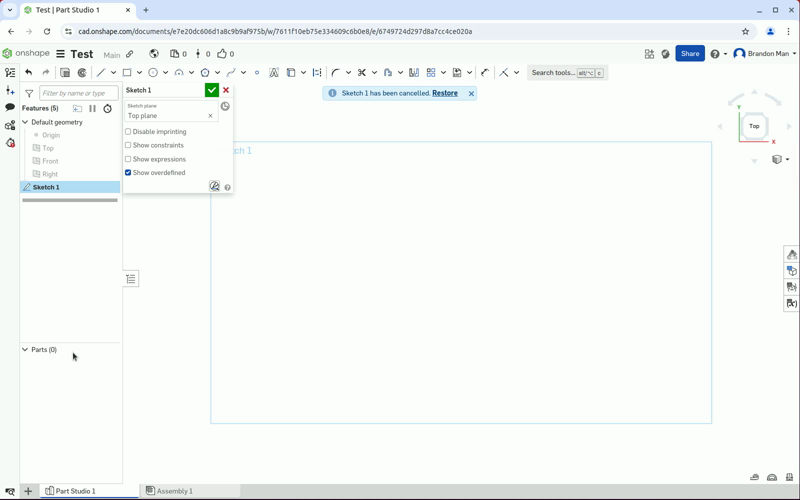
key(y)
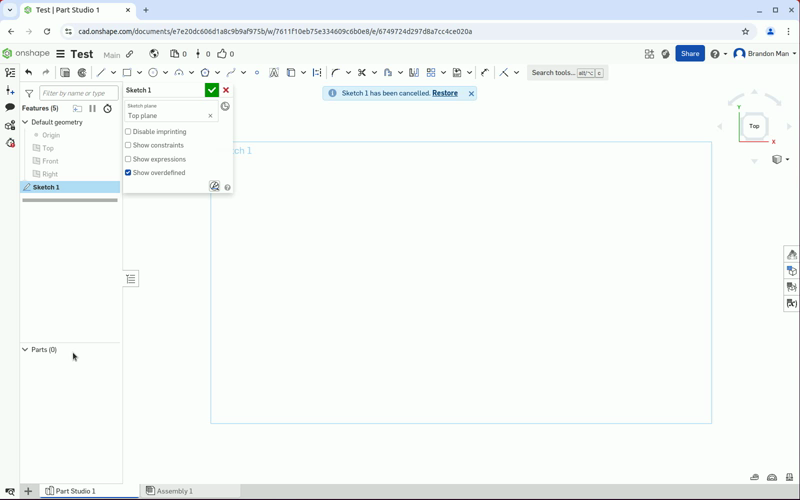
key(l)
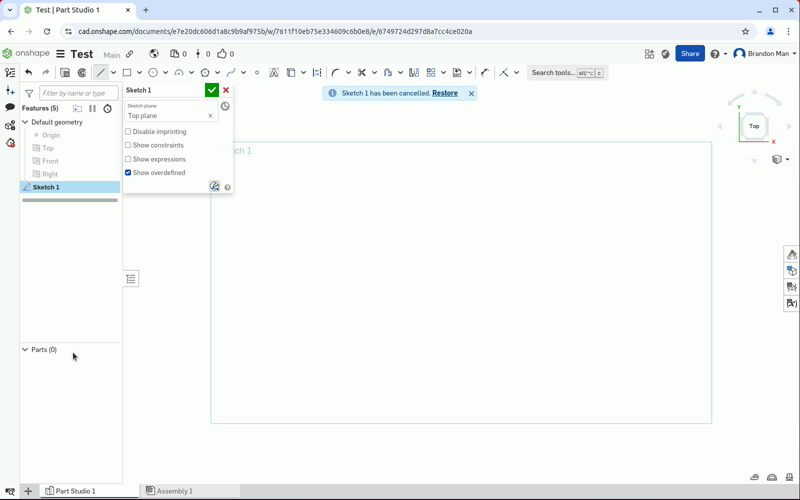
key_down(shift)
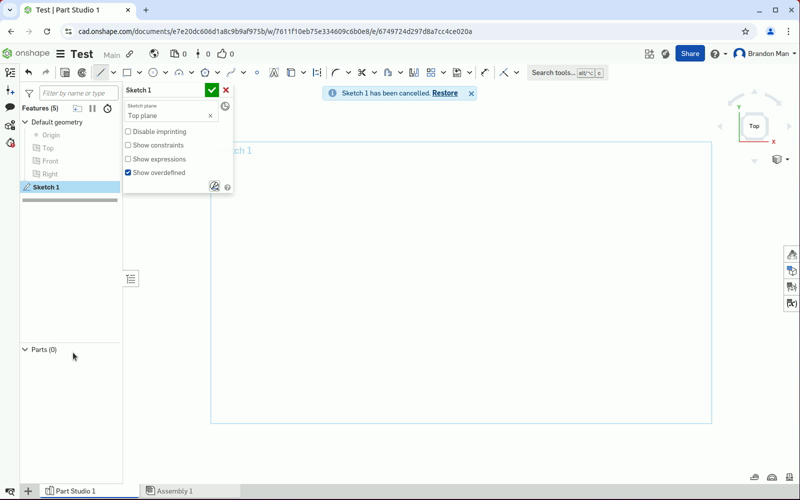
mouse_move(371, 345)
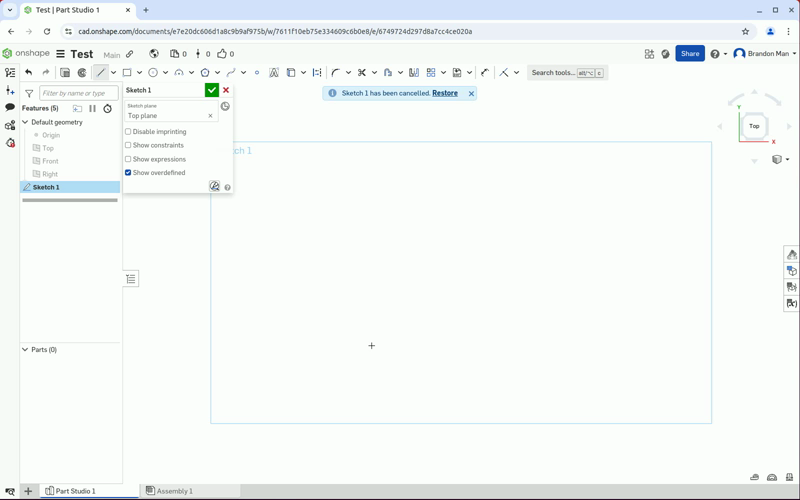
click(371, 345)
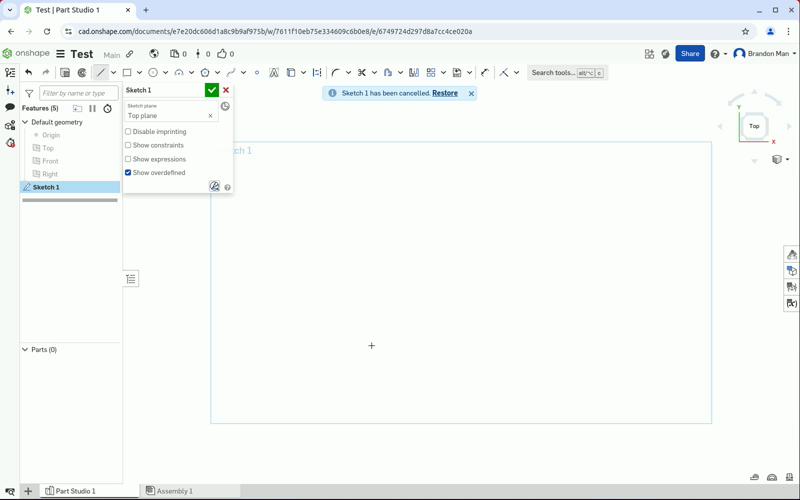
key_up(shift)
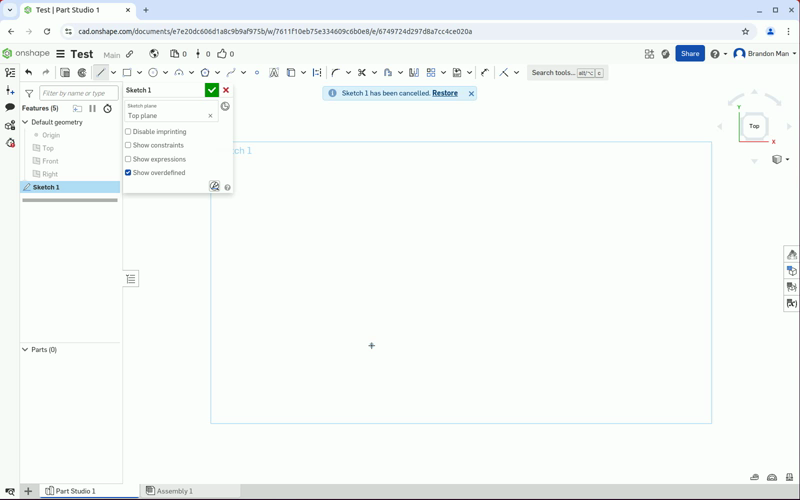
key_down(shift)
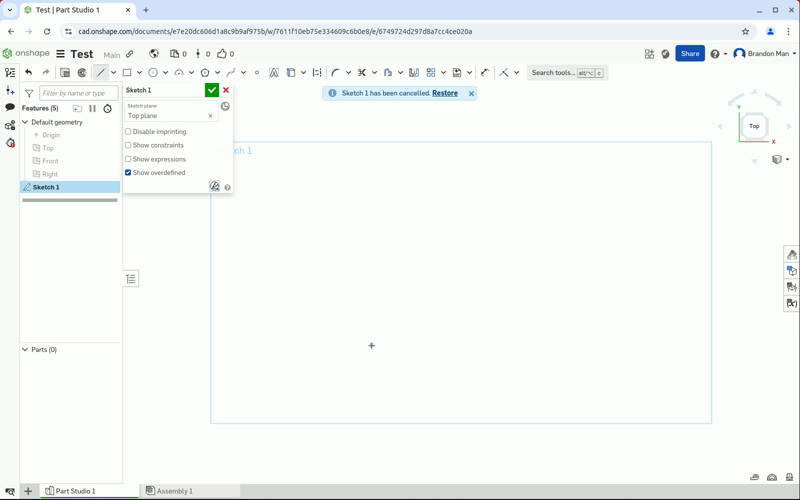
mouse_move(546, 345)
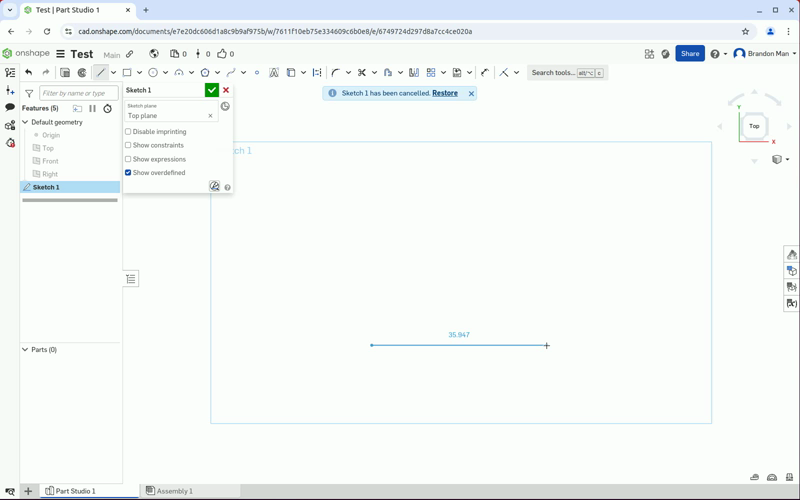
click(546, 345)
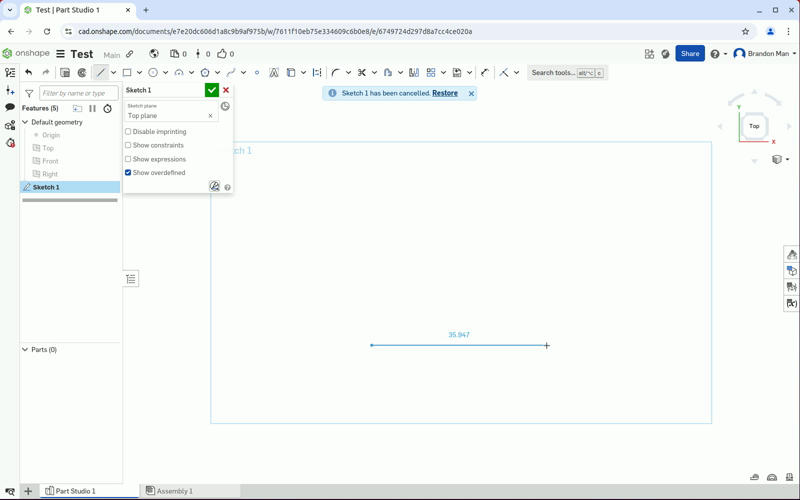
key_up(shift)
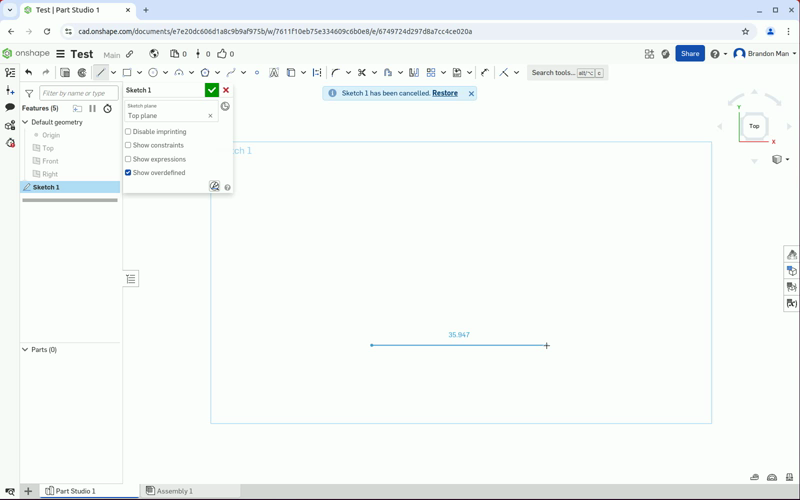
key_down(shift)
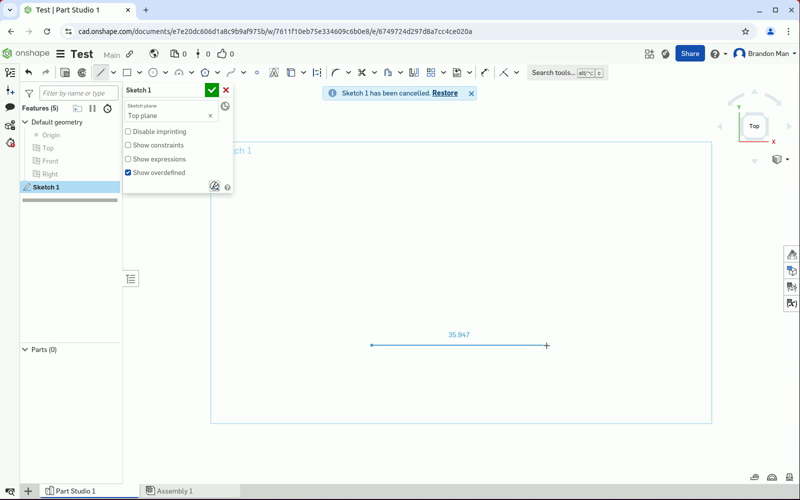
mouse_move(546, 206)
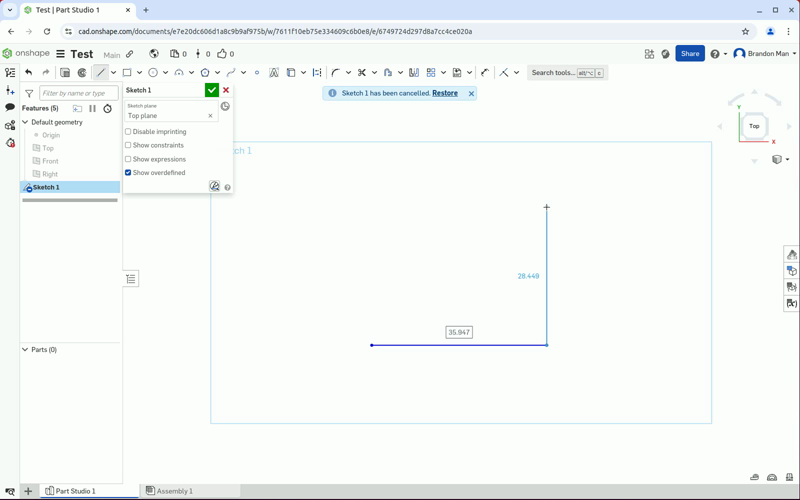
click(546, 206)
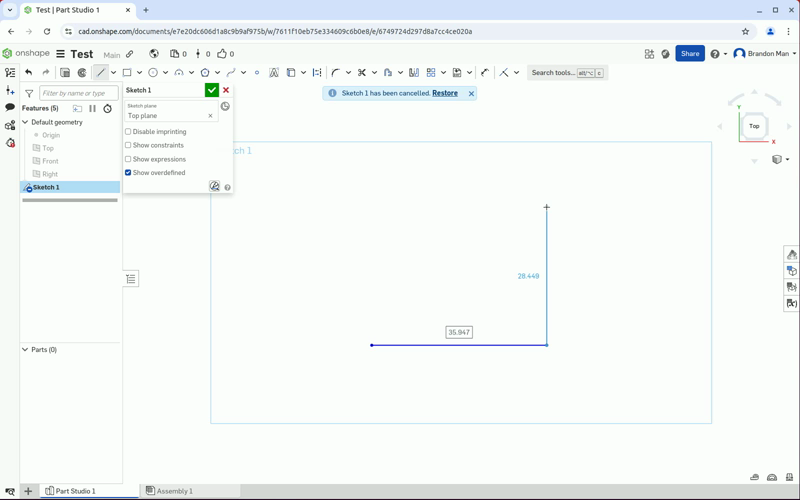
key_up(shift)
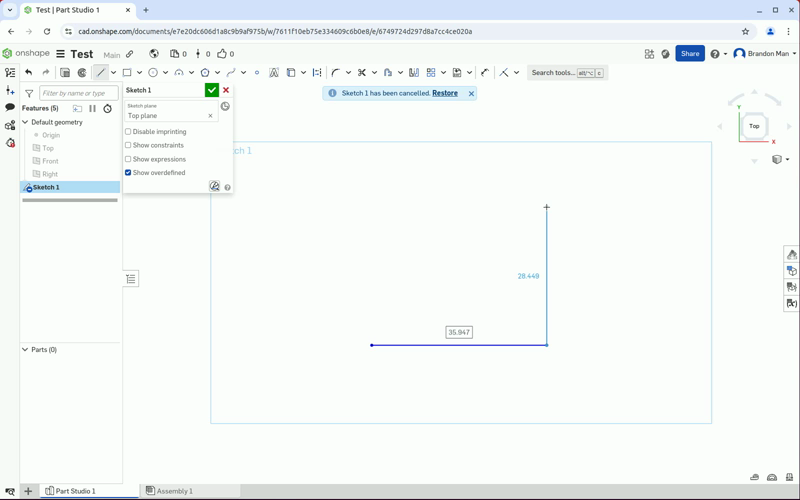
key_down(shift)
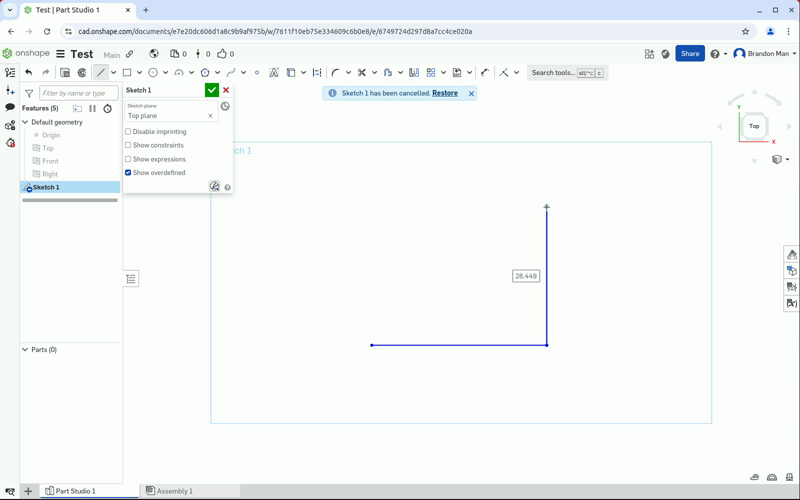
mouse_move(371, 206)
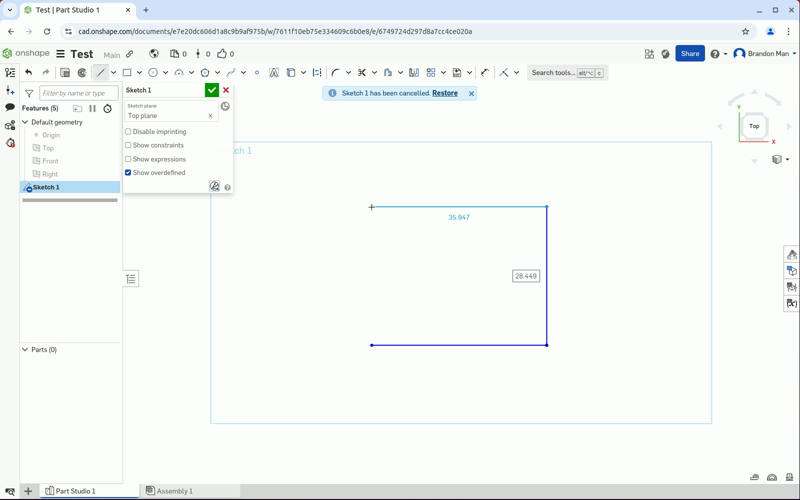
click(371, 206)
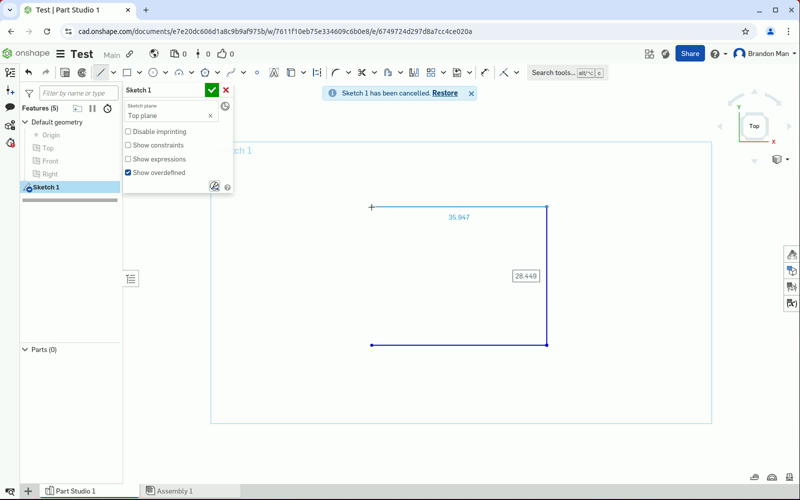
key_up(shift)
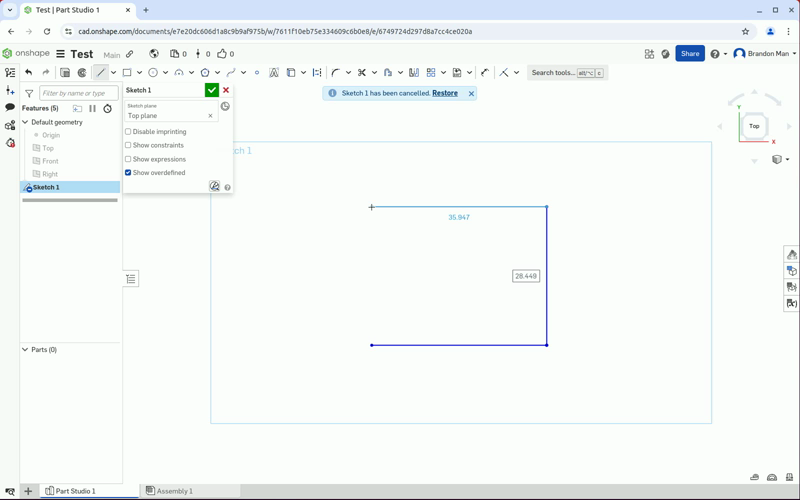
key_down(shift)
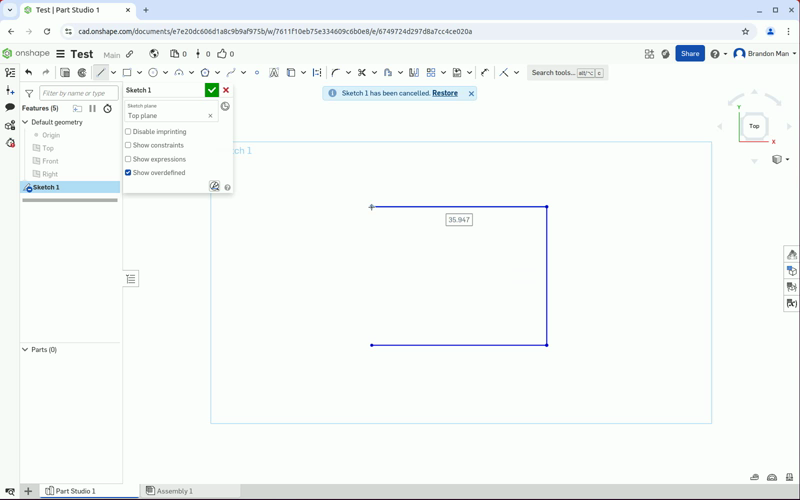
mouse_move(371, 345)
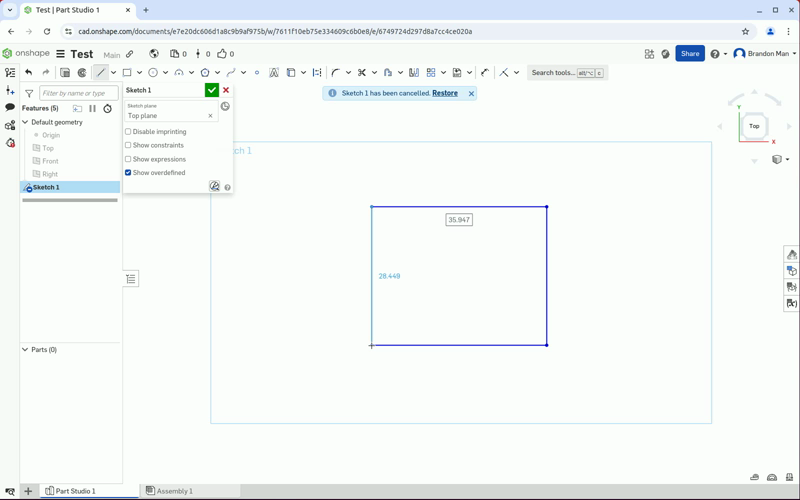
key_up(shift)
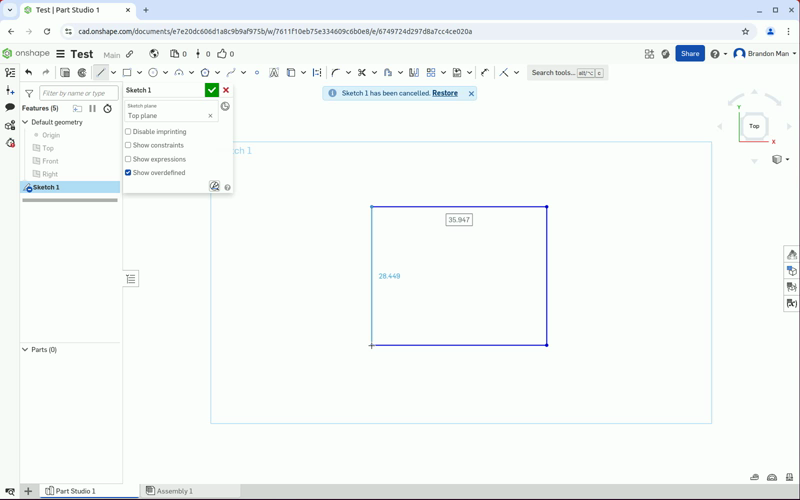
click(371, 345)
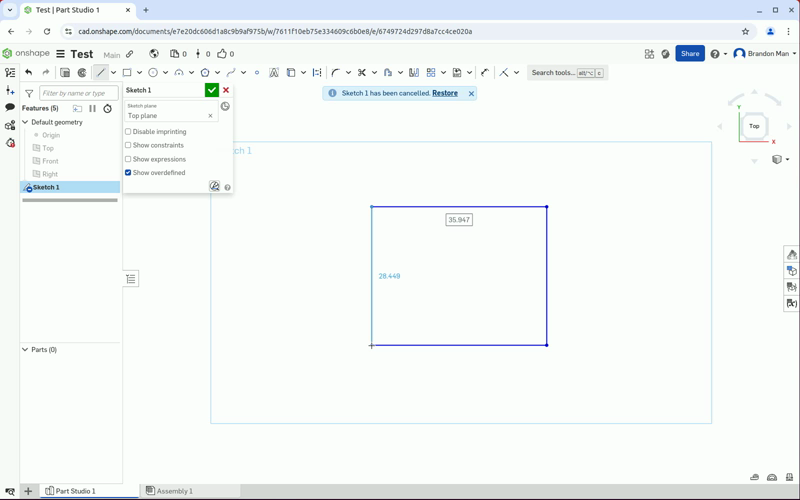
key(esc)
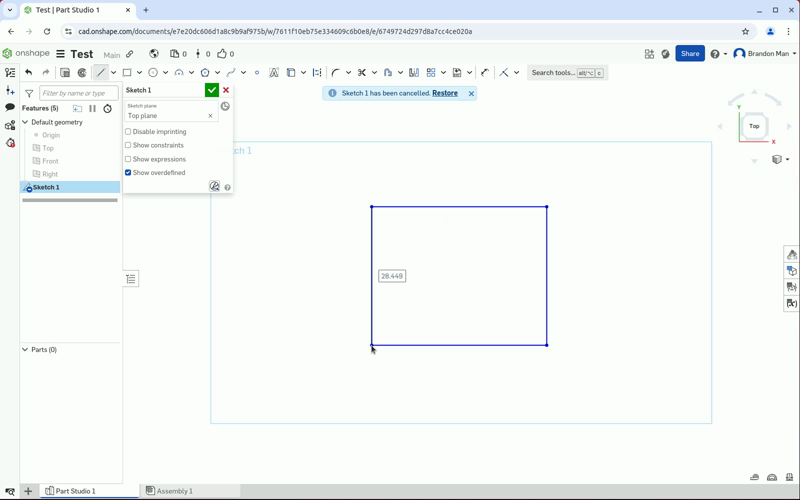
mouse_move(390, 258)
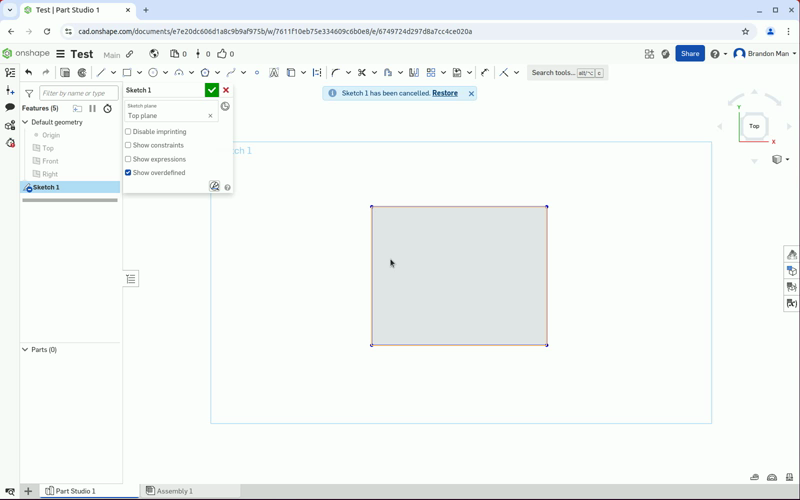
click(390, 258)
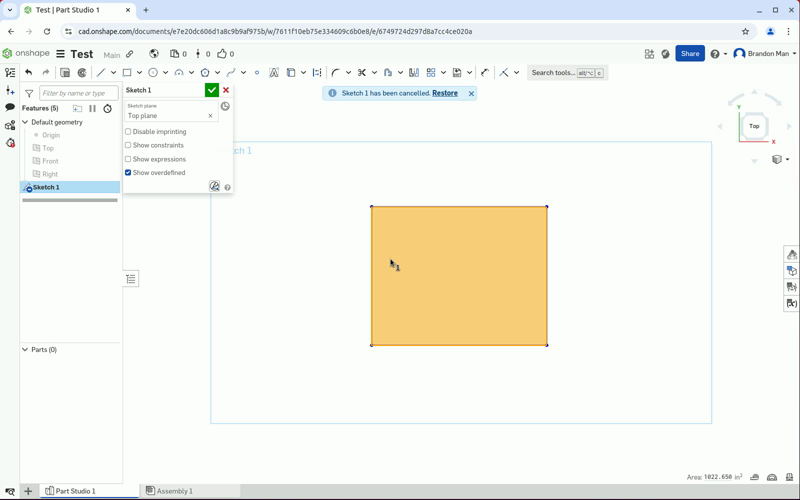
mouse_move(73, 352)
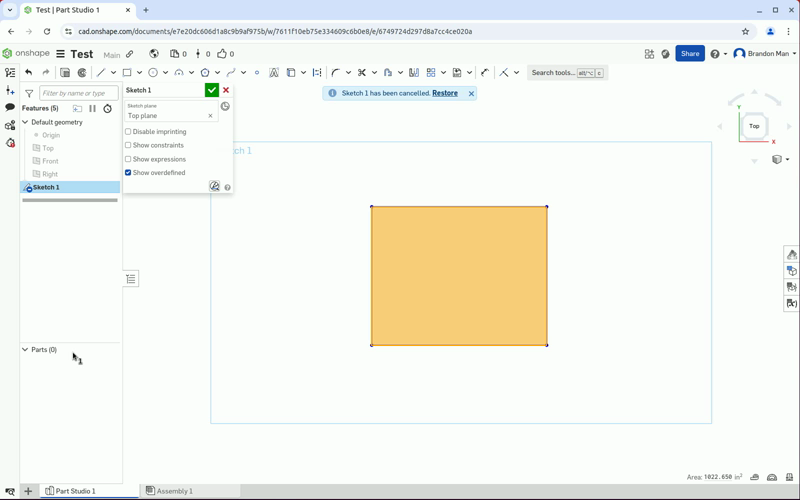
key(shift+y)
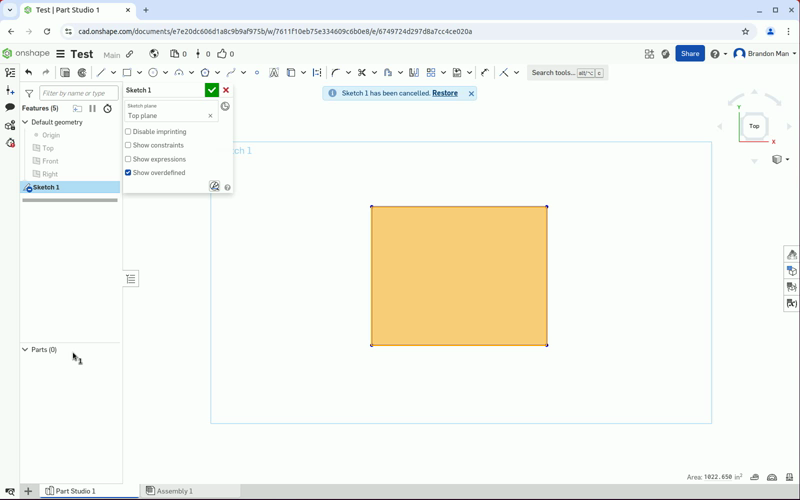
key(shift+e)
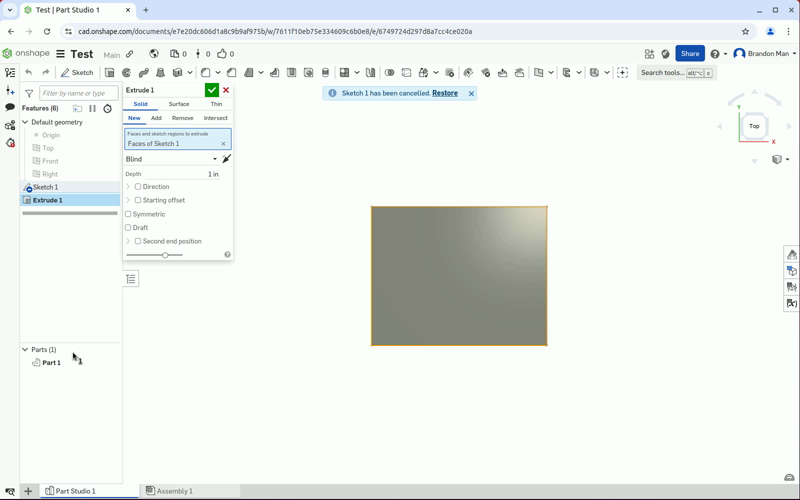
mouse_move(143, 106)
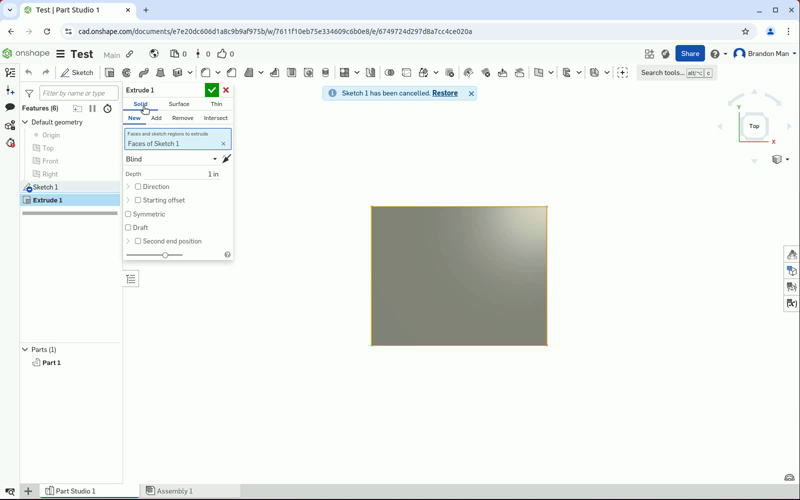
click(143, 106)
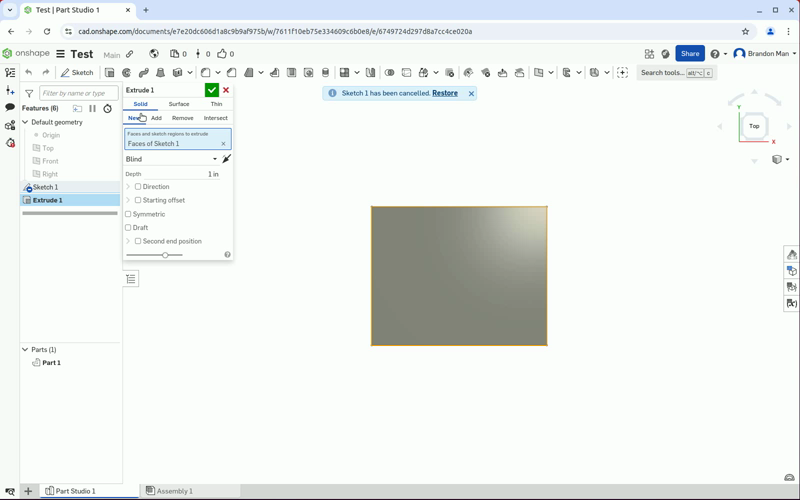
mouse_move(137, 120)
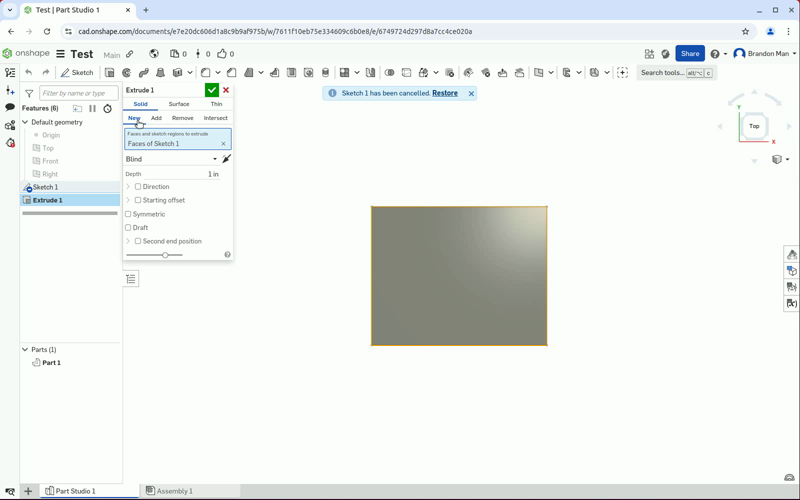
click(137, 120)
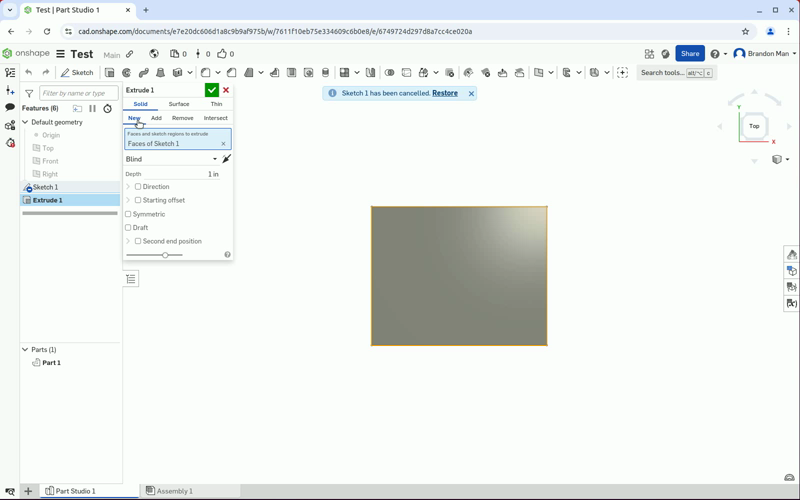
key(tab, 4)
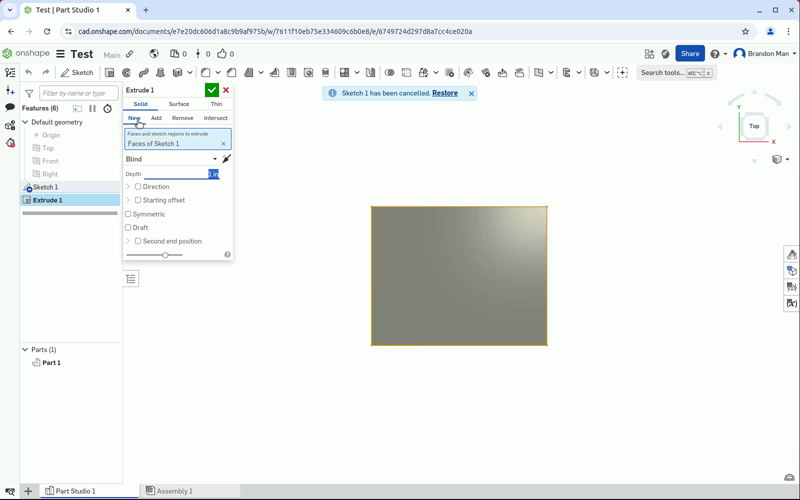
text(9.388)
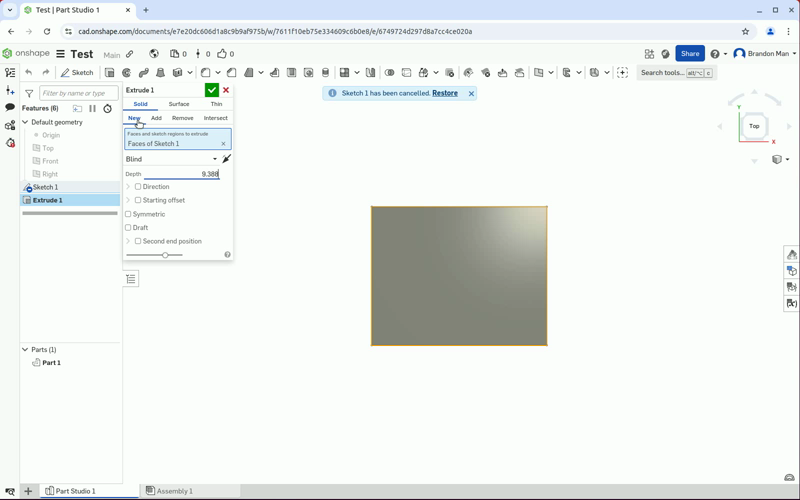
key(enter)
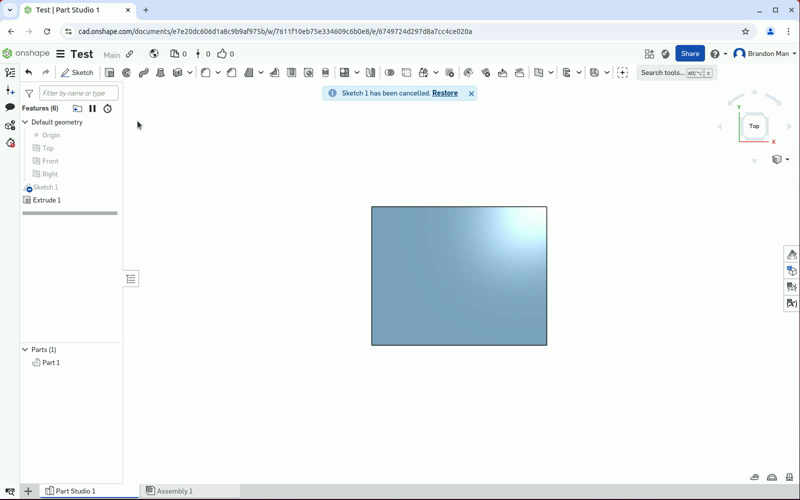
key(shift+h)
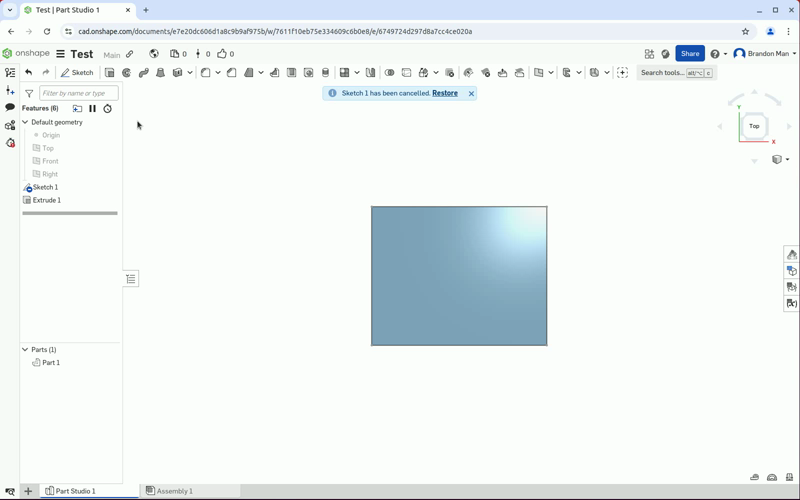
key(shift+h)
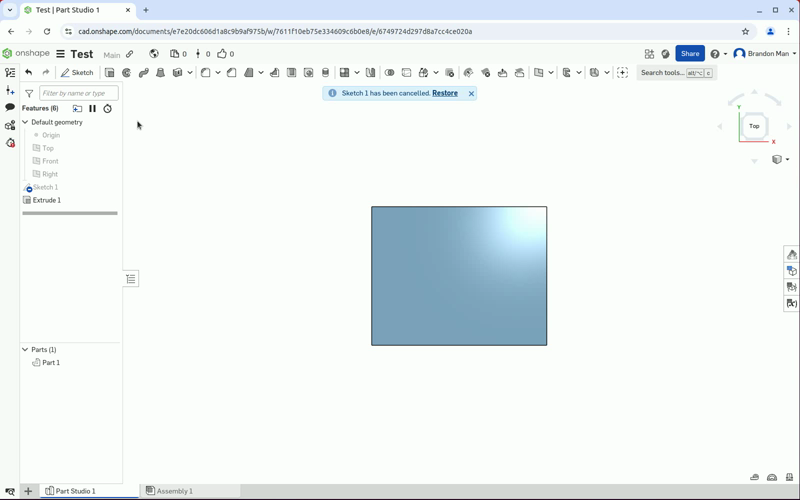
mouse_move(73, 189)
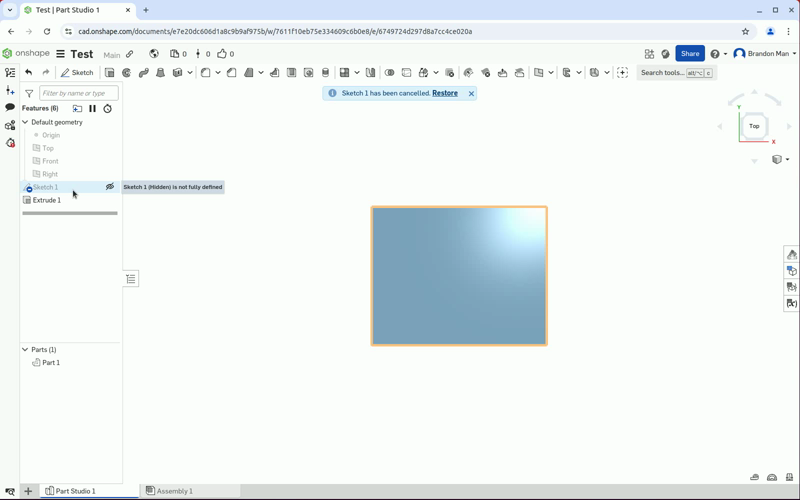
click(73, 189)
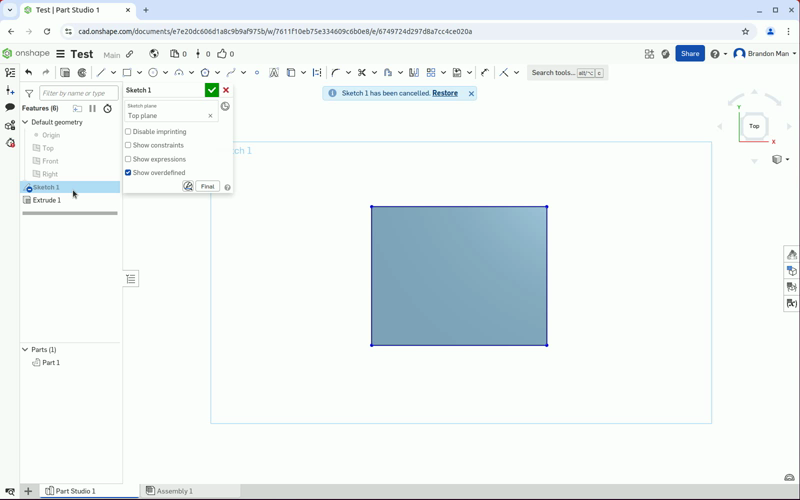
mouse_move(229, 92)
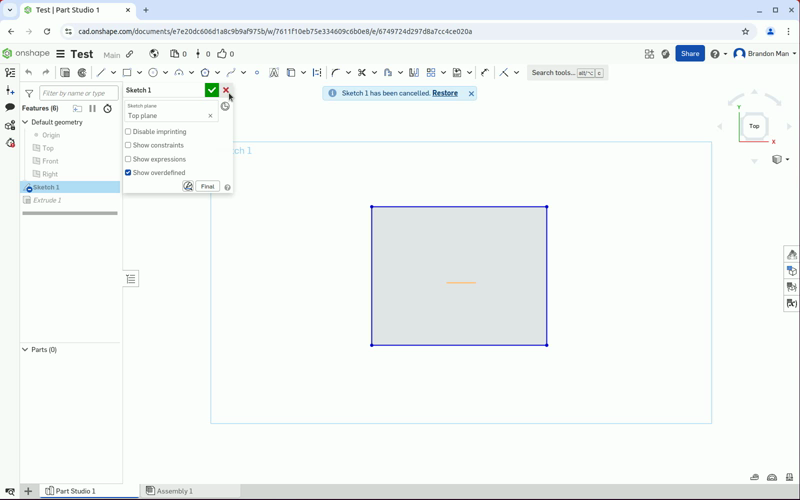
click(229, 92)
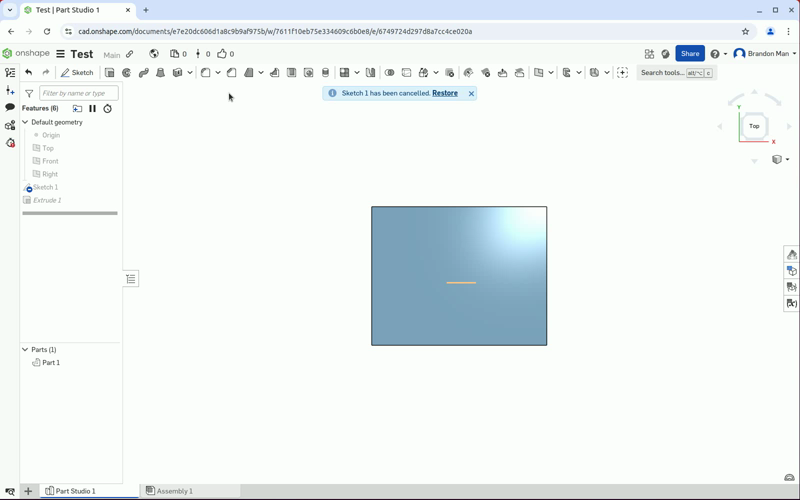
mouse_move(541, 75)
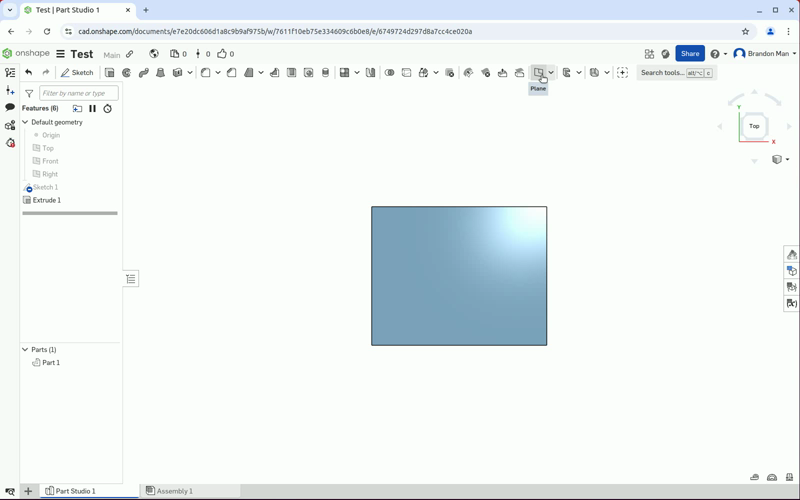
click(541, 75)
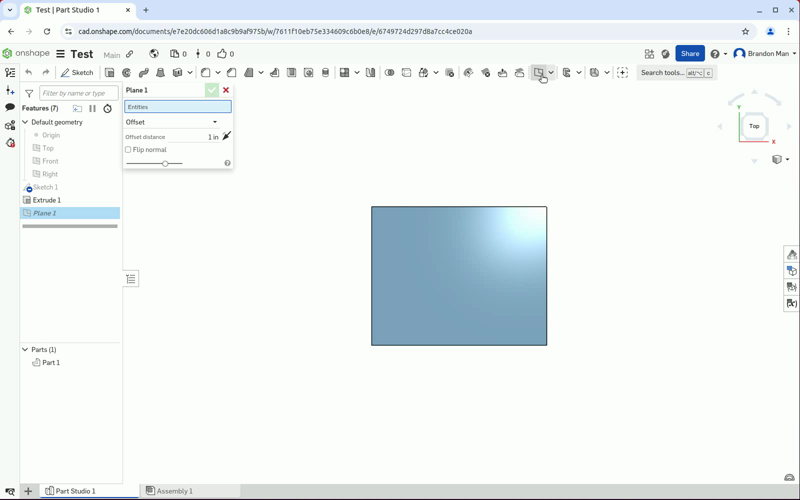
mouse_move(73, 150)
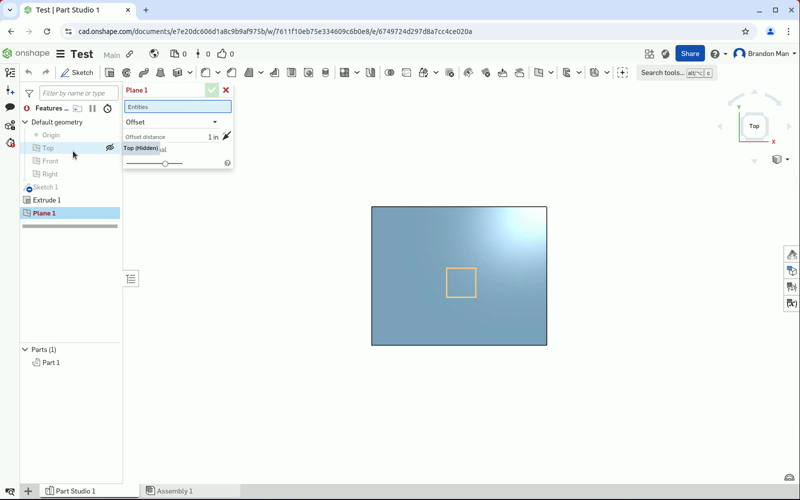
click(73, 150)
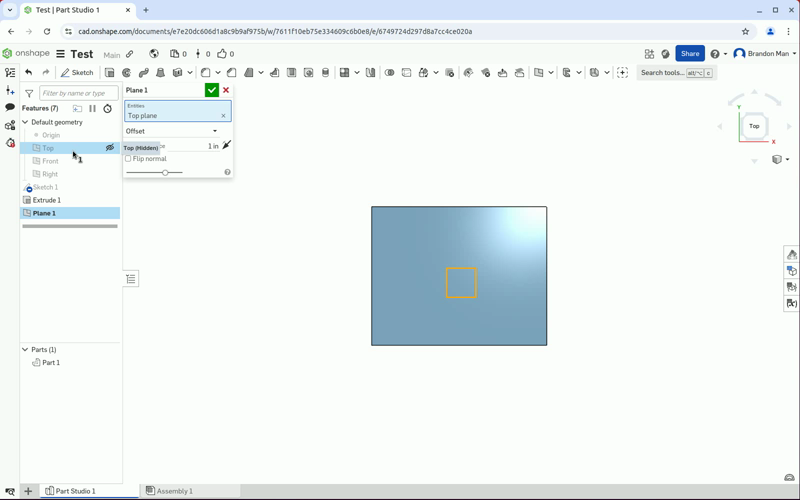
key(tab, 2)
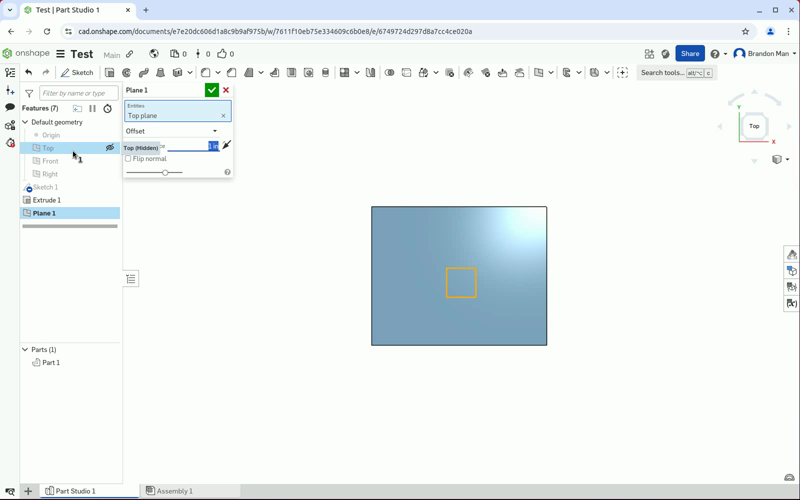
text(9.397)
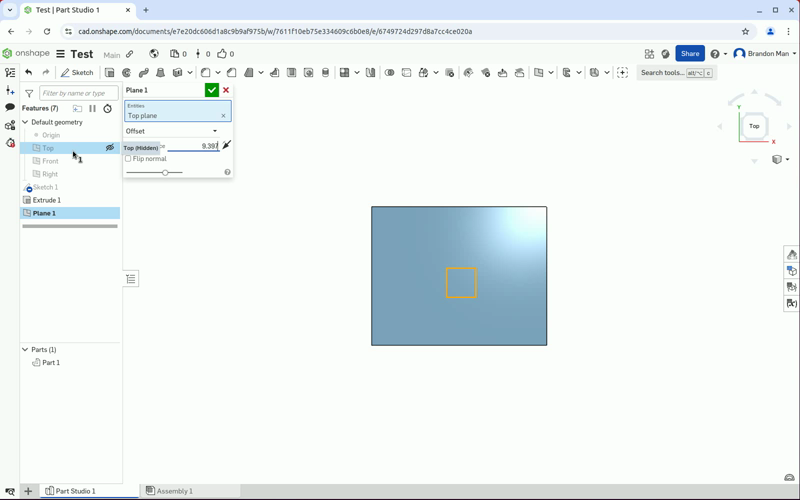
key(enter, 2)
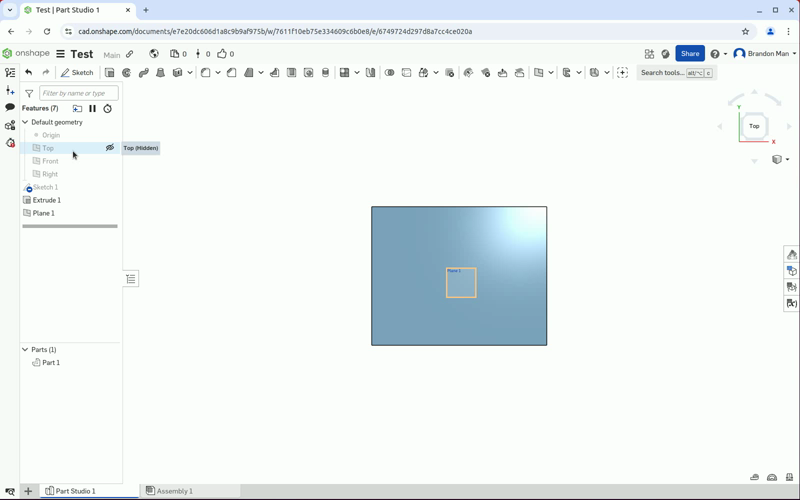
key(shift+s)
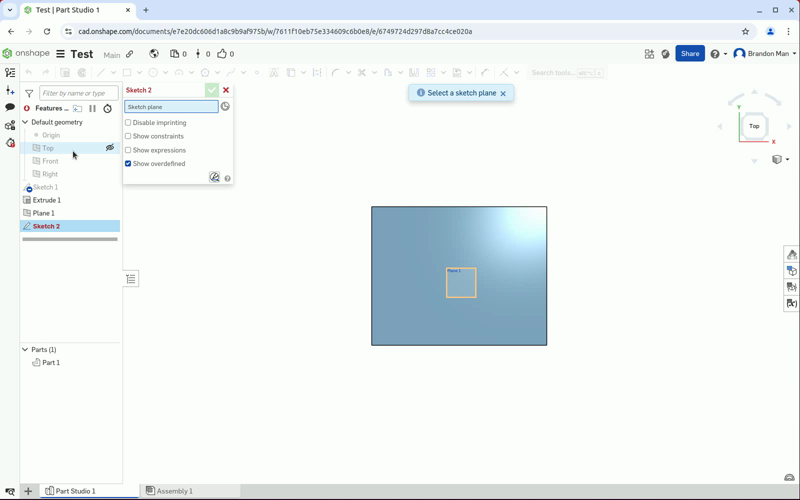
mouse_move(73, 215)
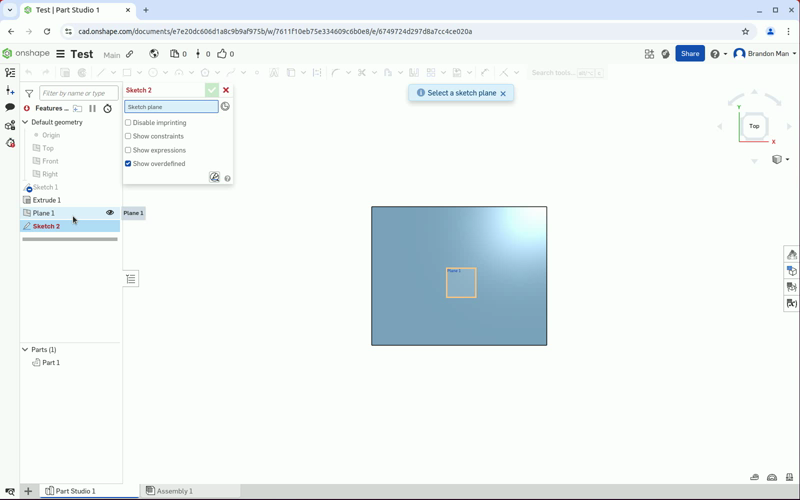
click(73, 215)
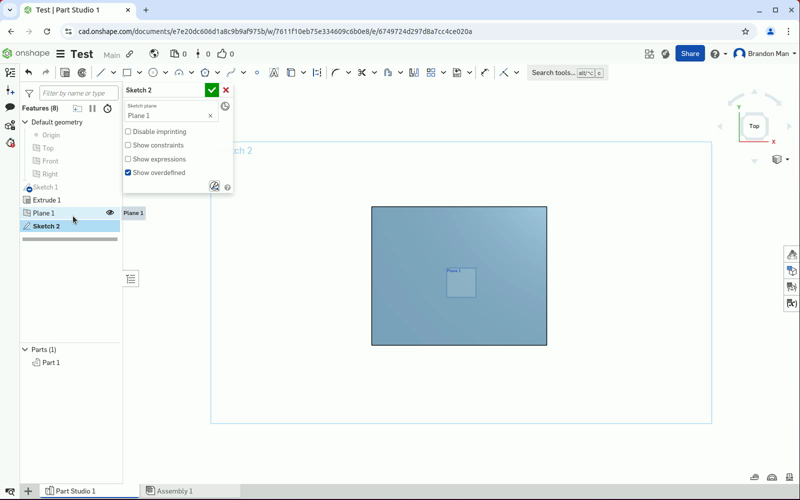
mouse_move(73, 352)
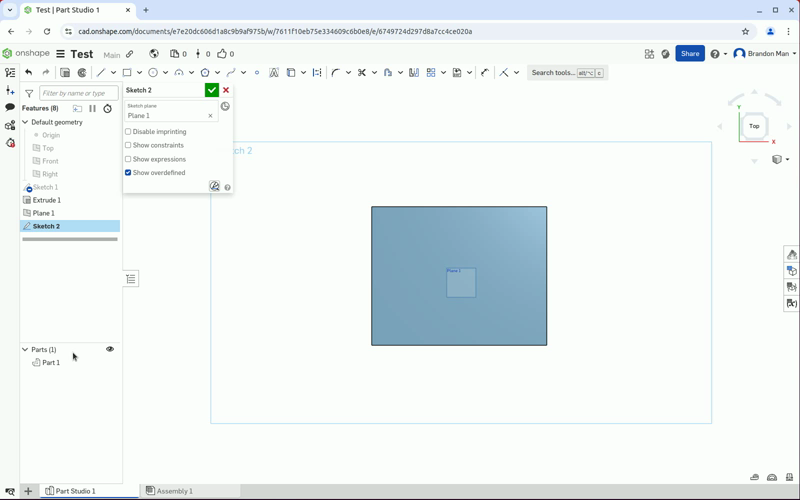
key(y)
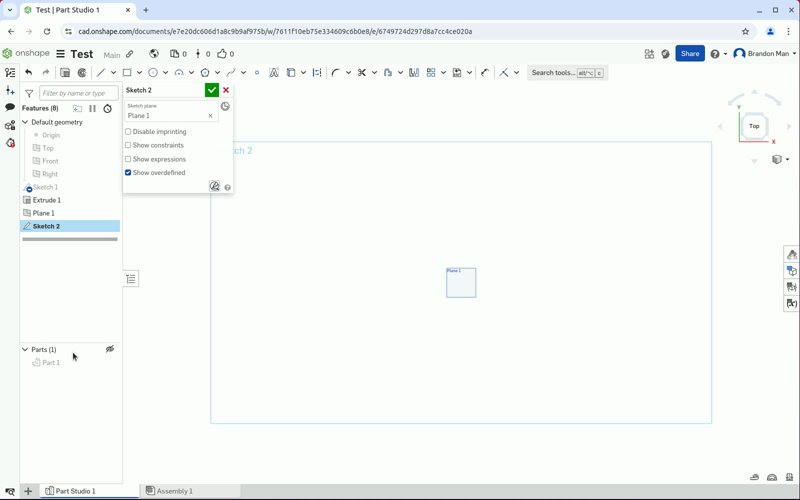
key(c)
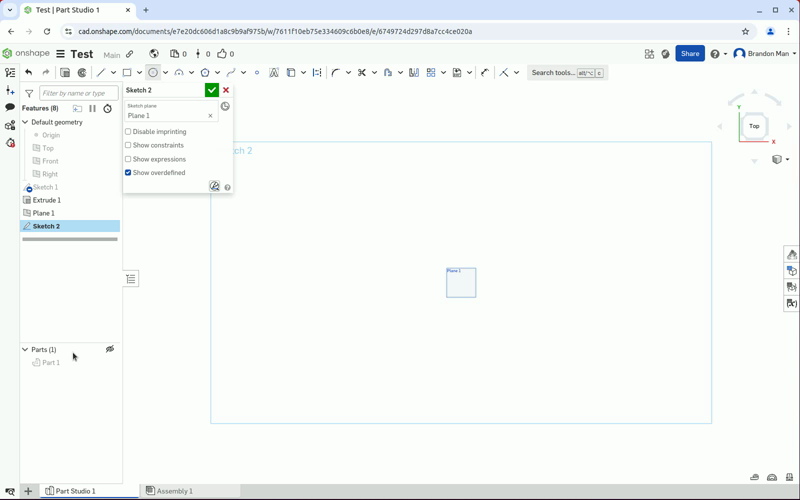
key_down(shift)
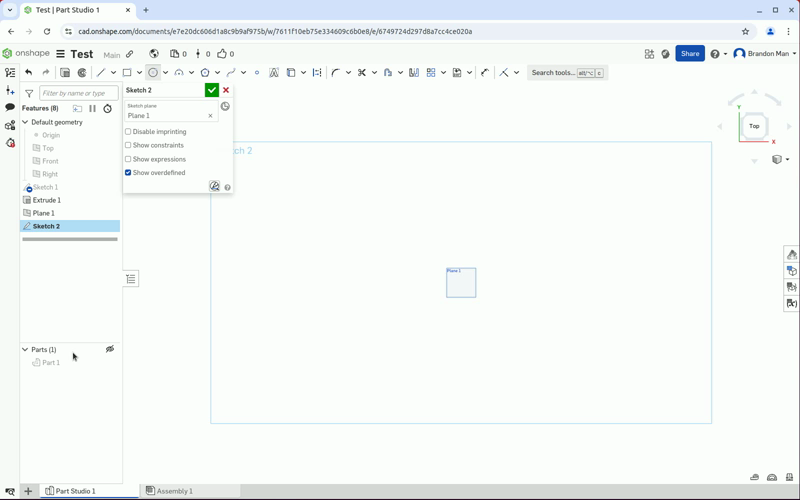
mouse_move(461, 282)
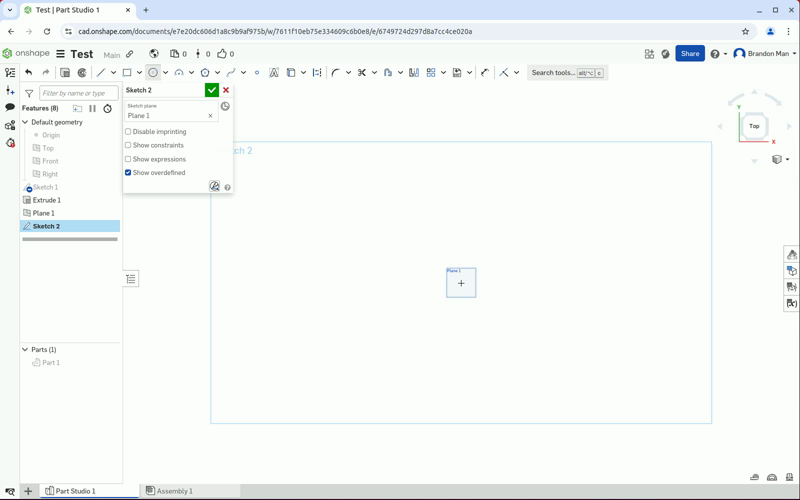
click(461, 282)
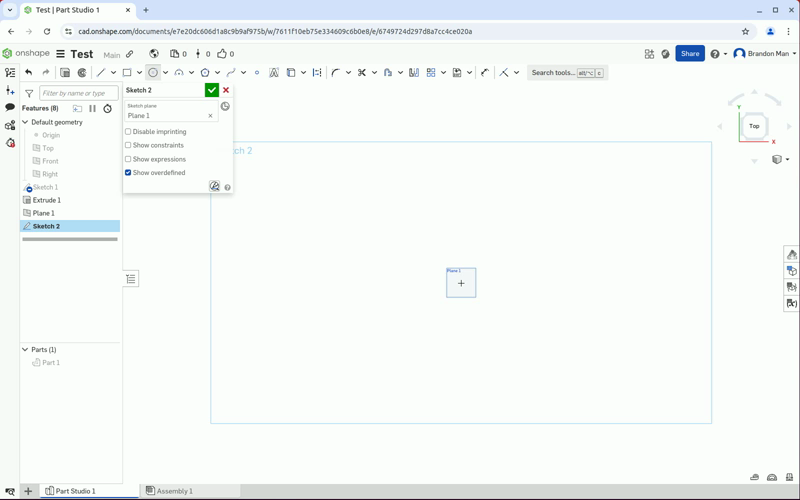
key_up(shift)
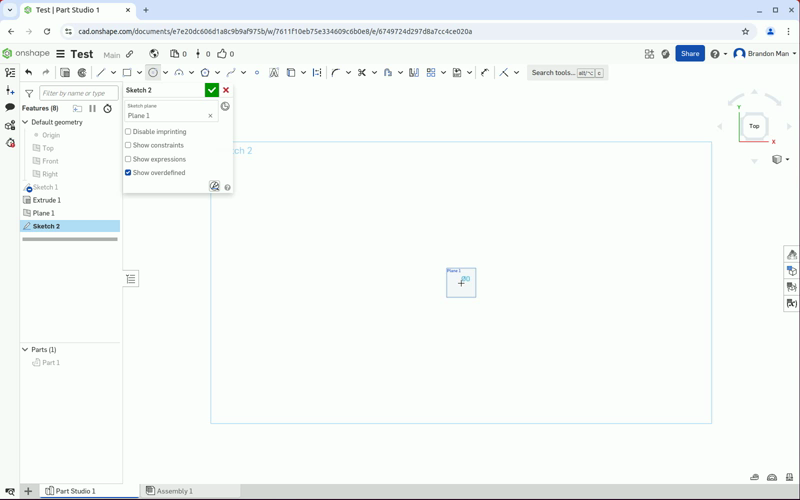
mouse_move(492, 282)
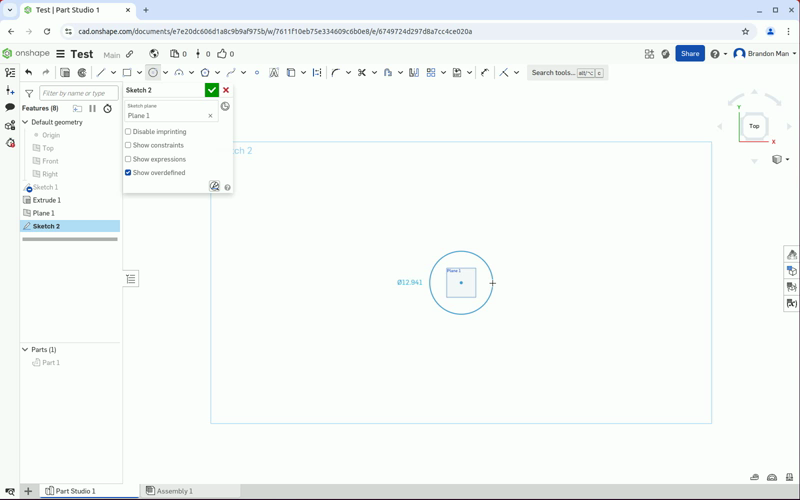
click(492, 282)
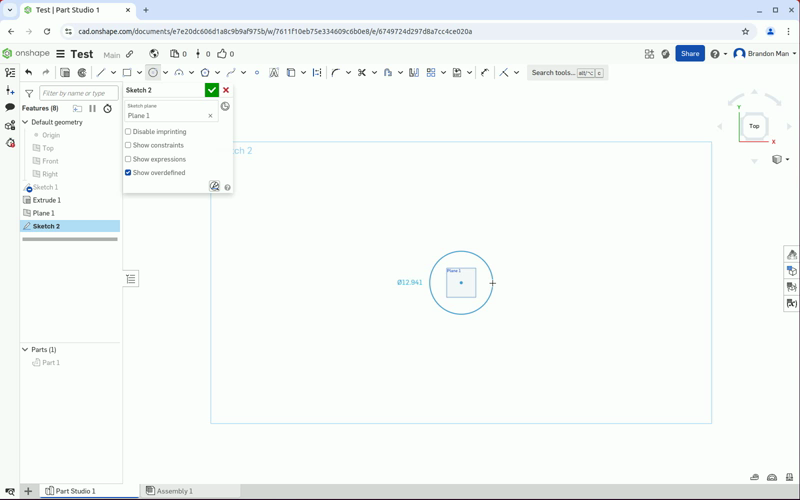
key(esc)
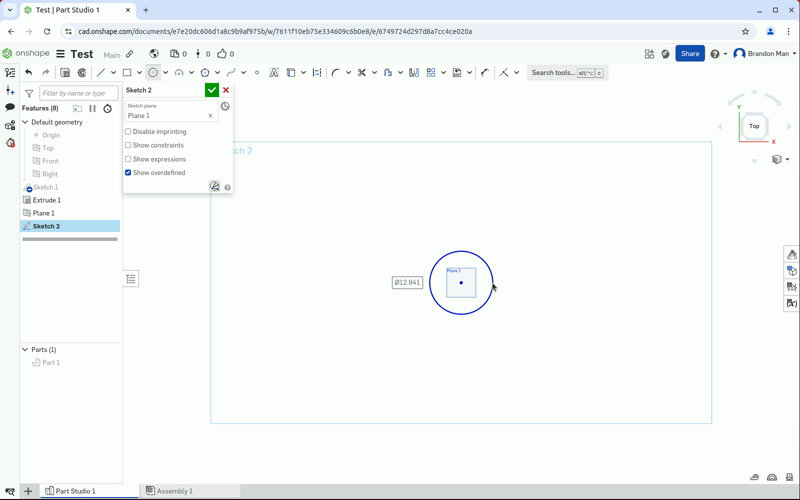
mouse_move(453, 290)
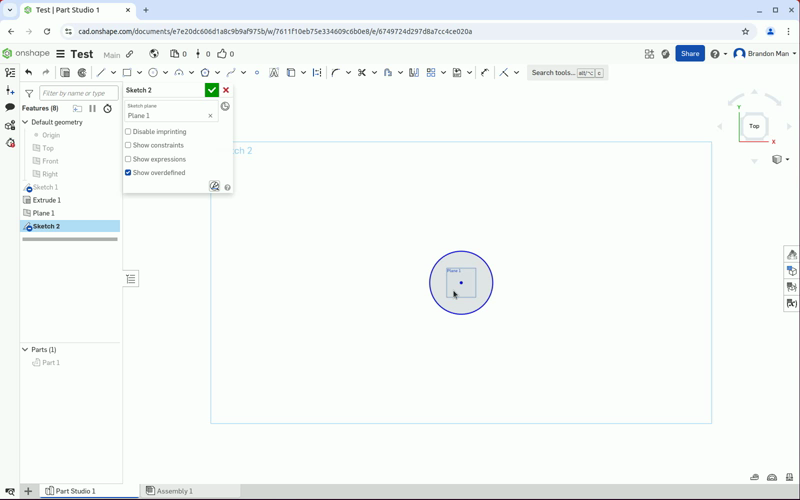
click(453, 290)
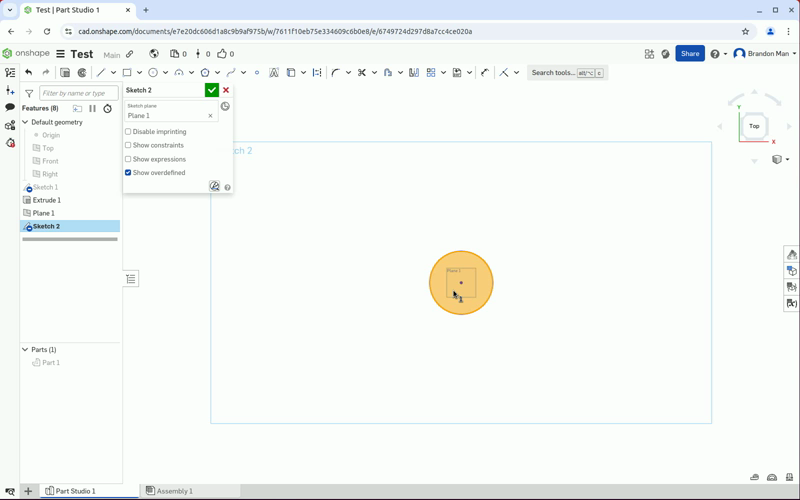
mouse_move(73, 352)
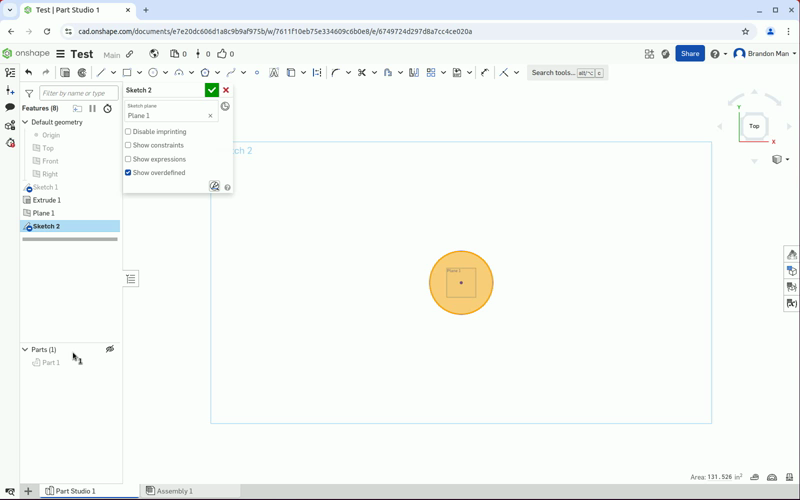
key(shift+y)
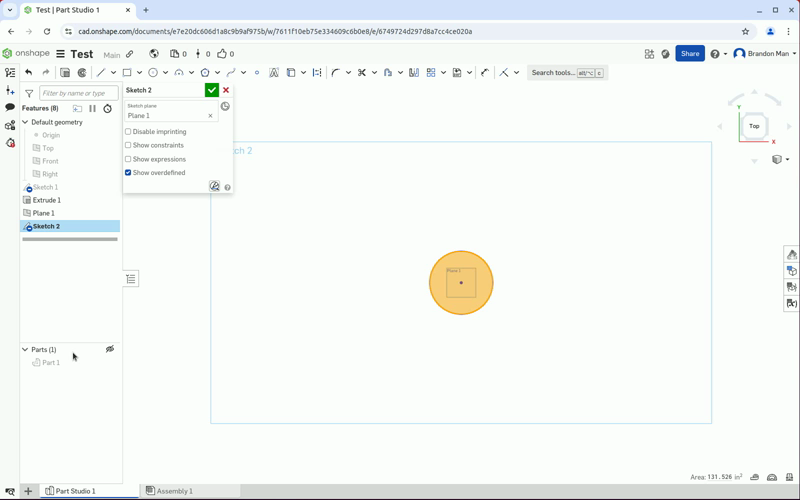
key(shift+e)
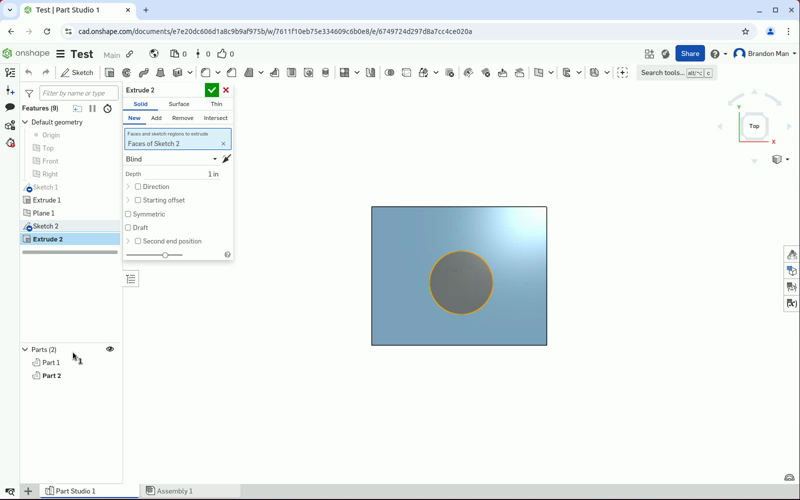
mouse_move(143, 106)
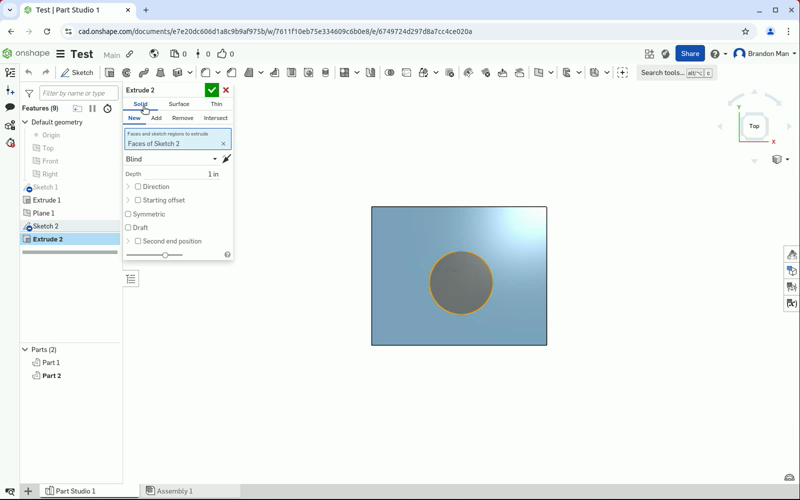
click(143, 106)
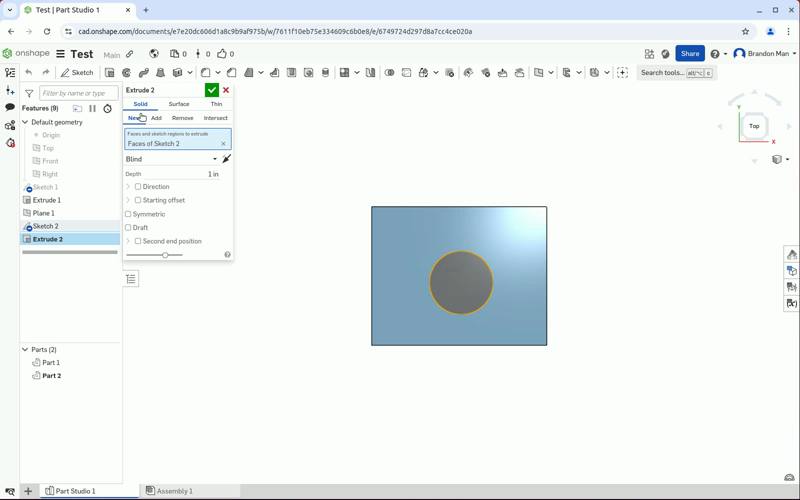
mouse_move(137, 120)
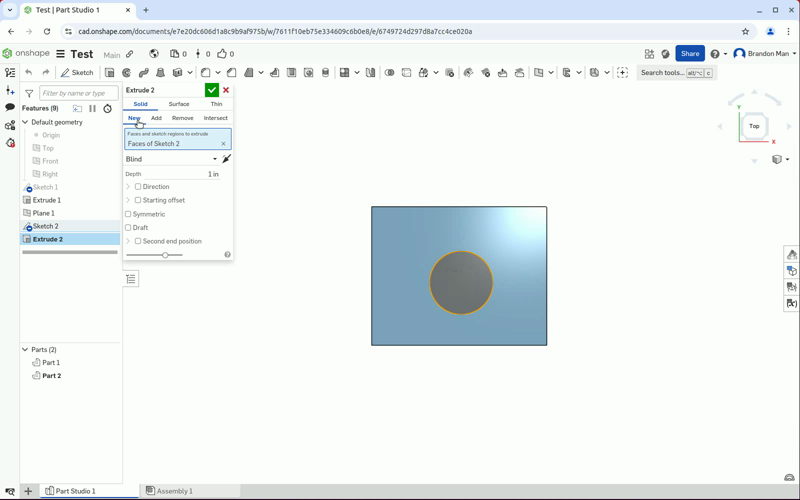
click(137, 120)
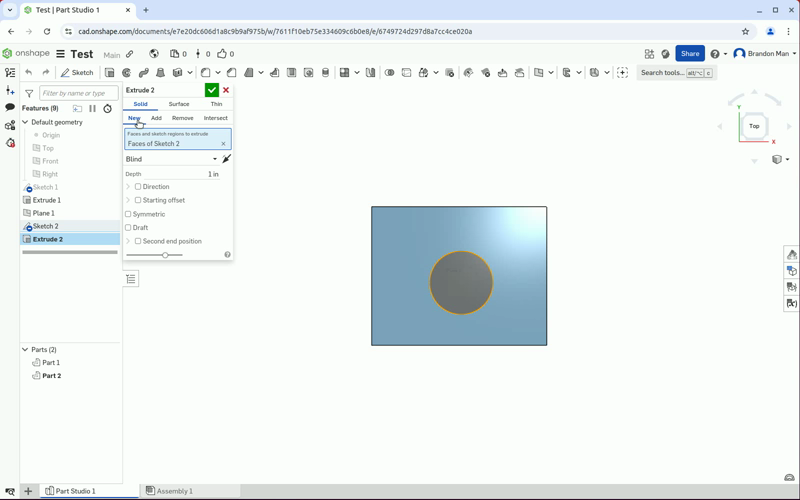
key(tab, 4)
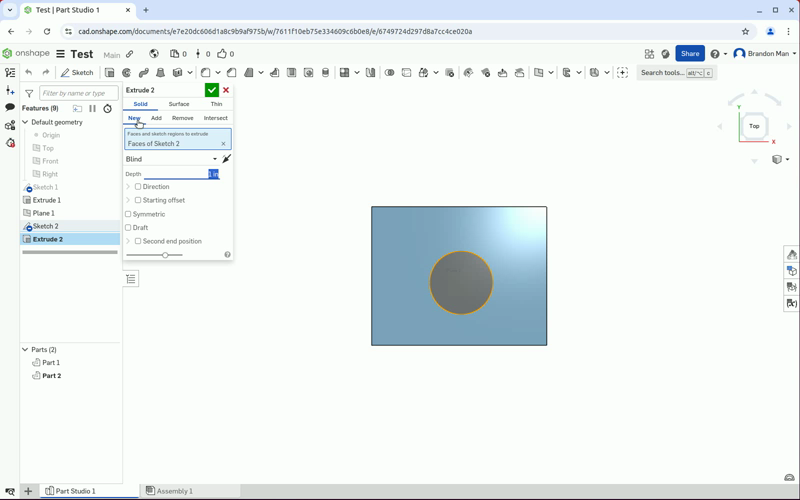
text(14.202)
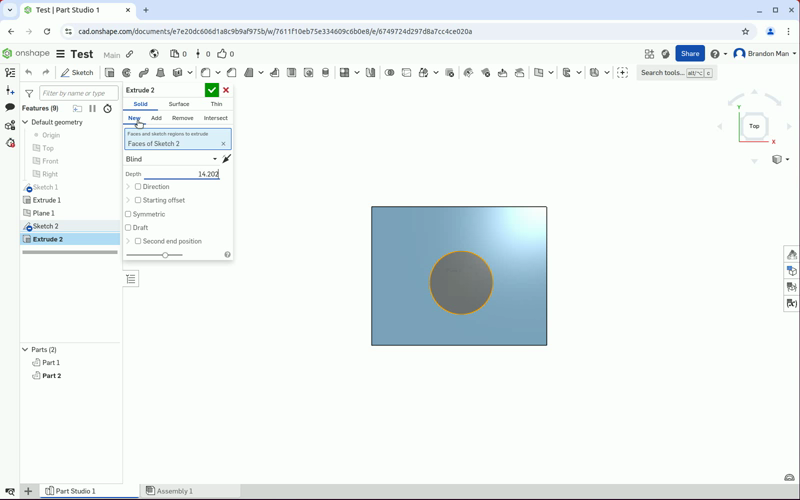
key(enter)
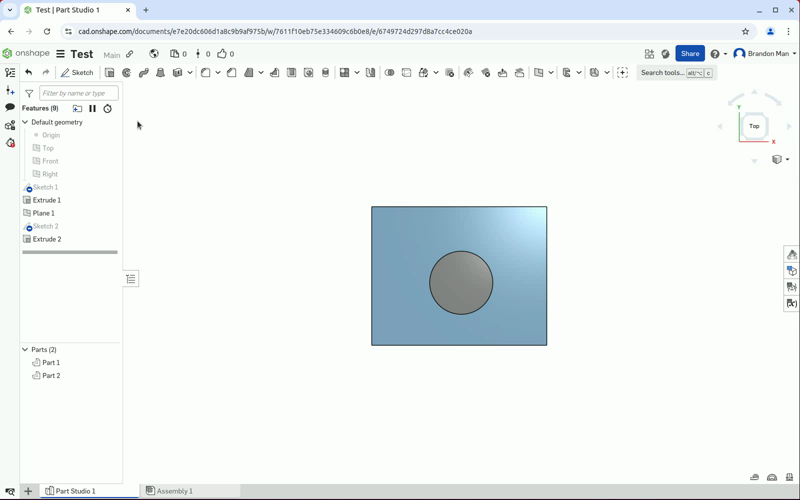
key(shift+h)
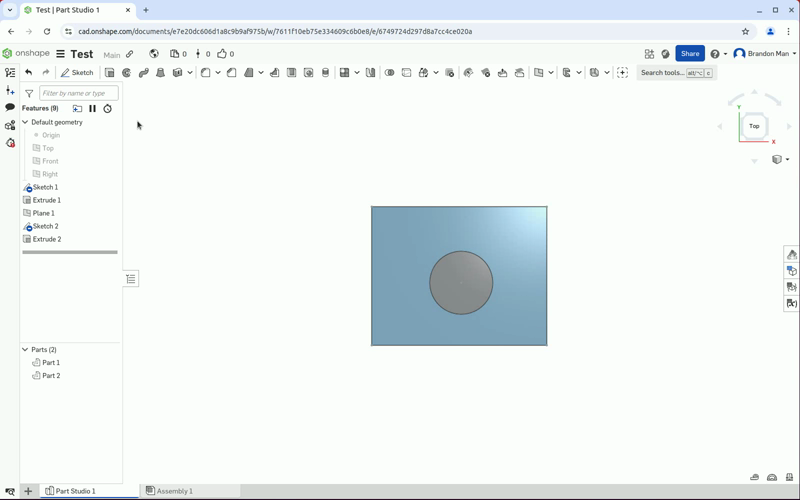
key(shift+h)
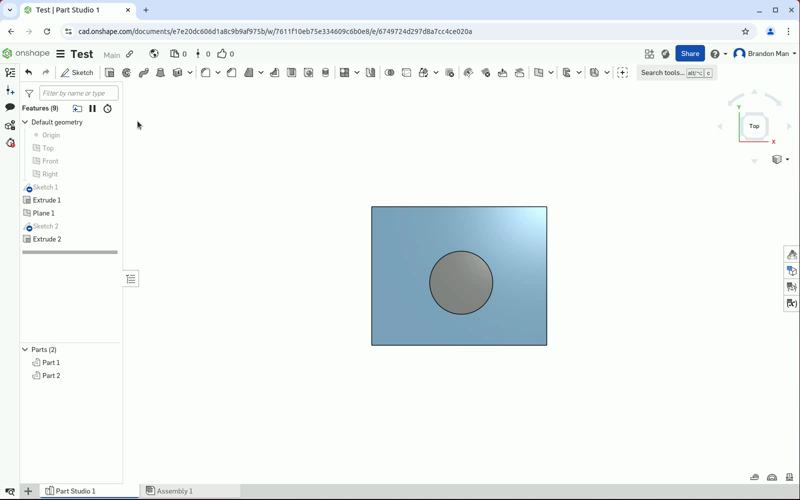
mouse_move(73, 189)
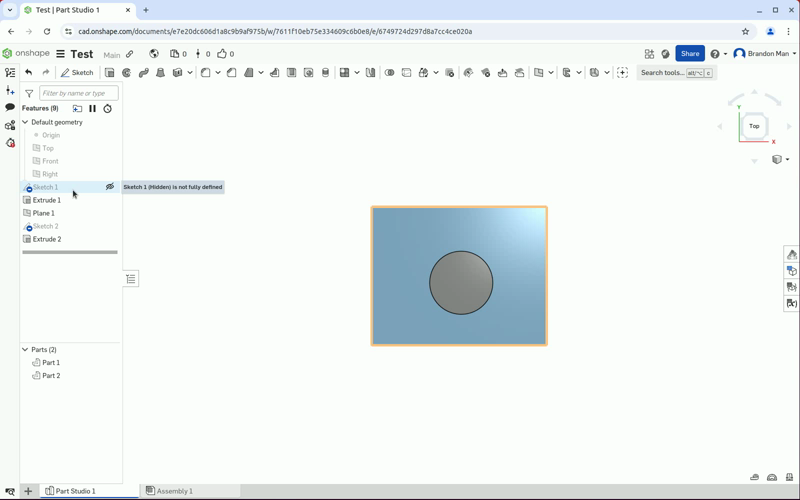
click(73, 189)
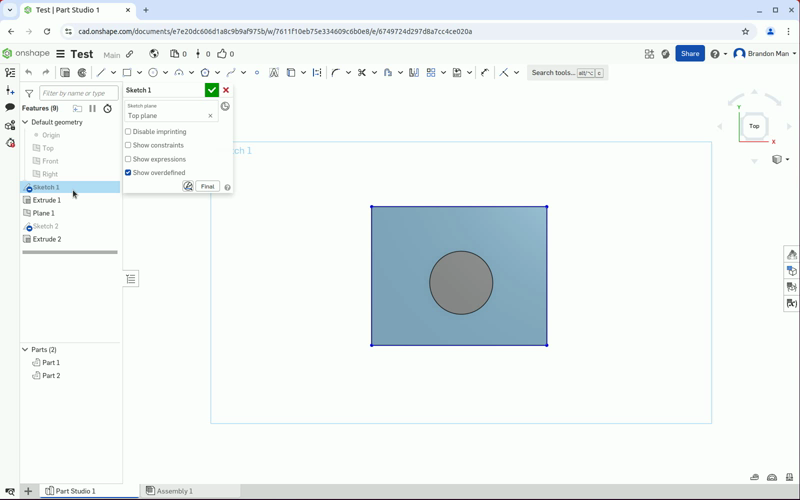
mouse_move(229, 92)
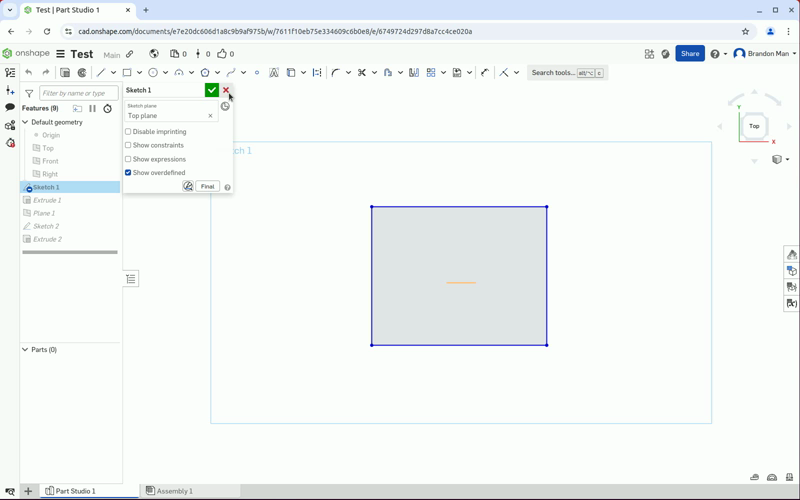
click(229, 92)
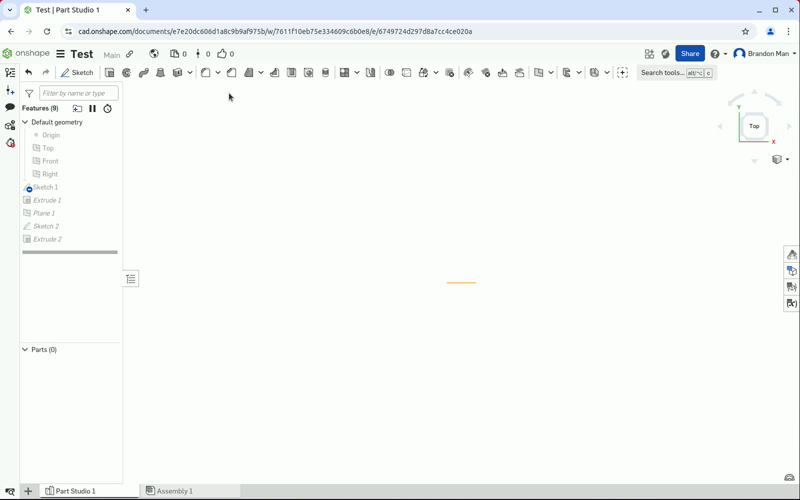
mouse_move(73, 352)
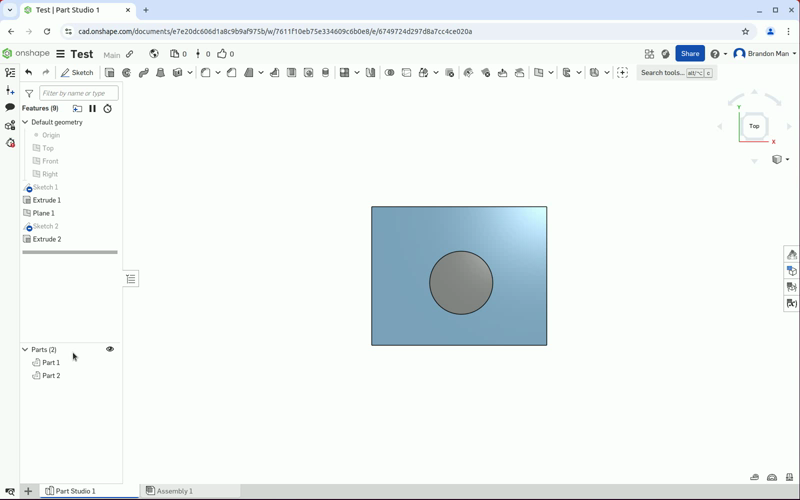
key(y)
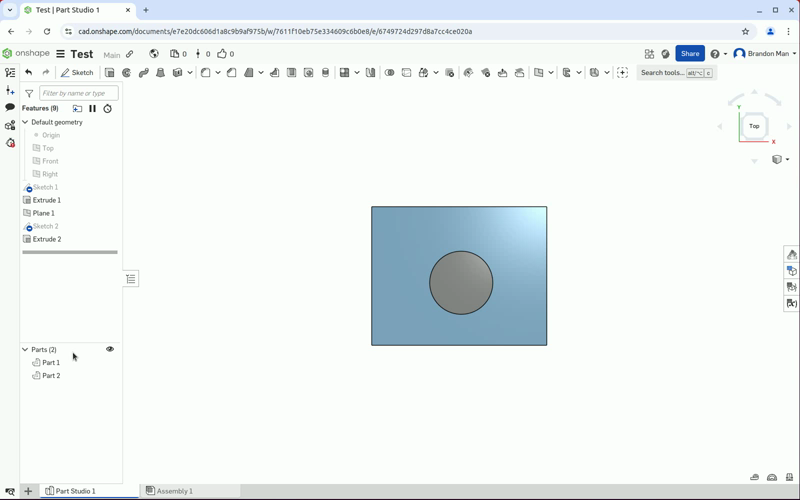
key(shift+p)
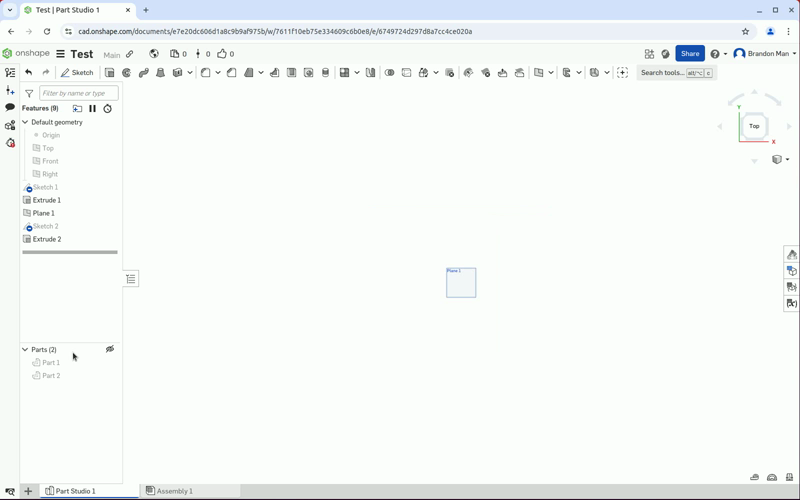
key(space)
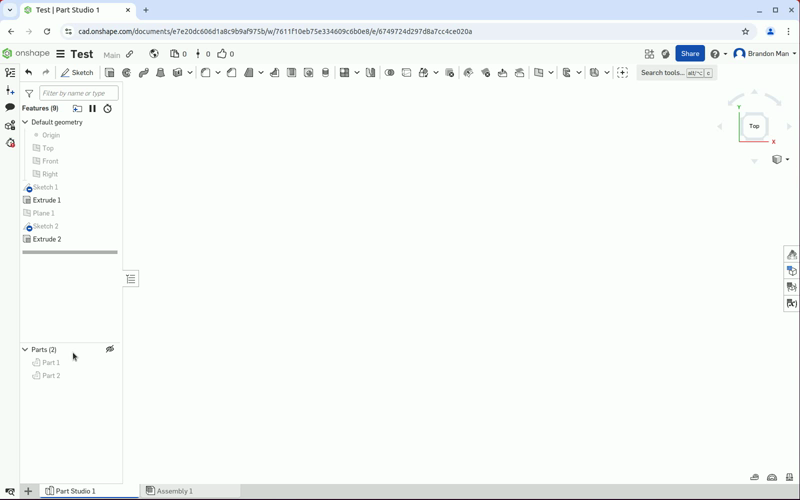
key_down(shift)
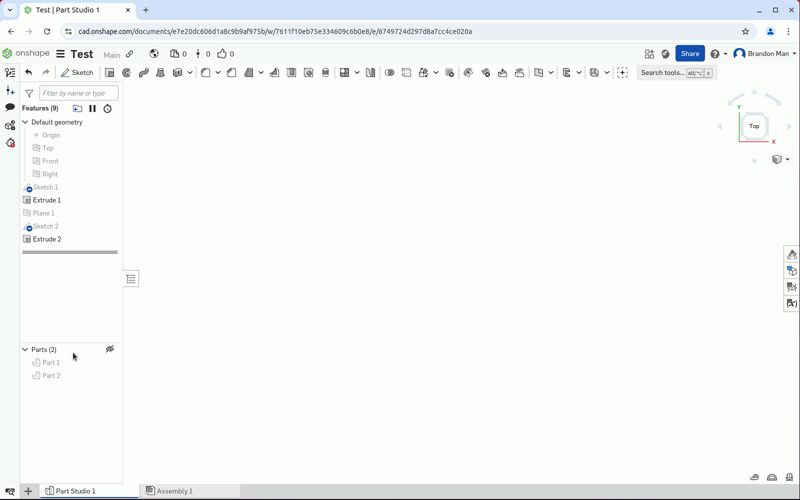
key(up)
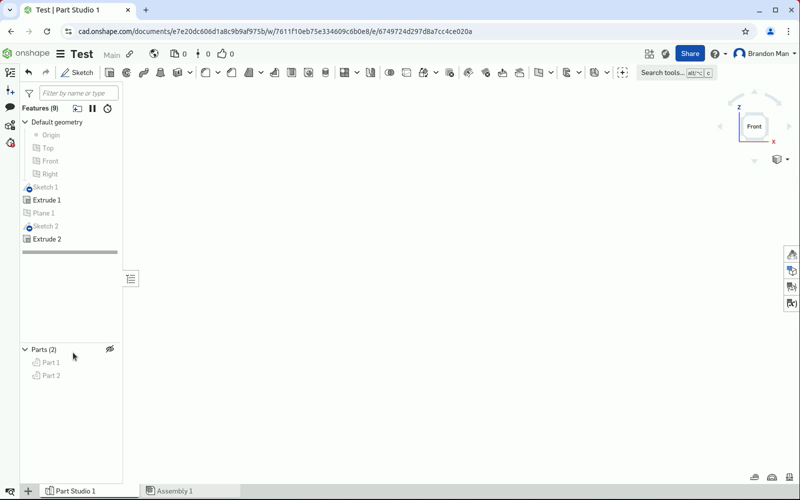
key_up(shift)
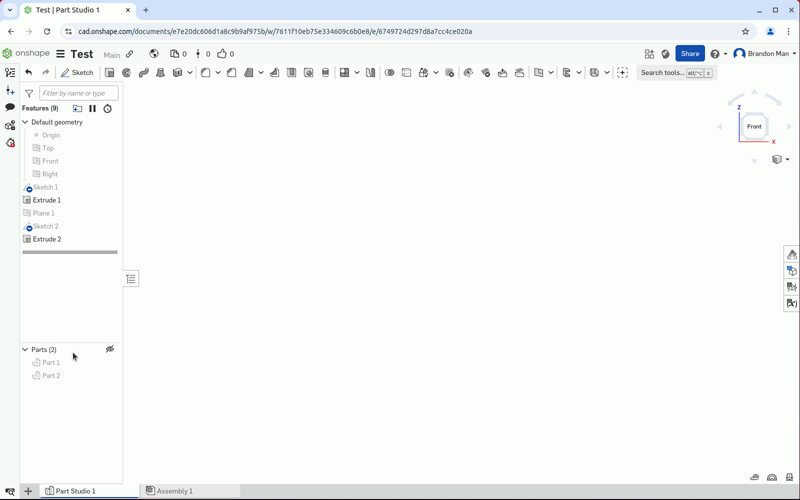
mouse_move(73, 352)
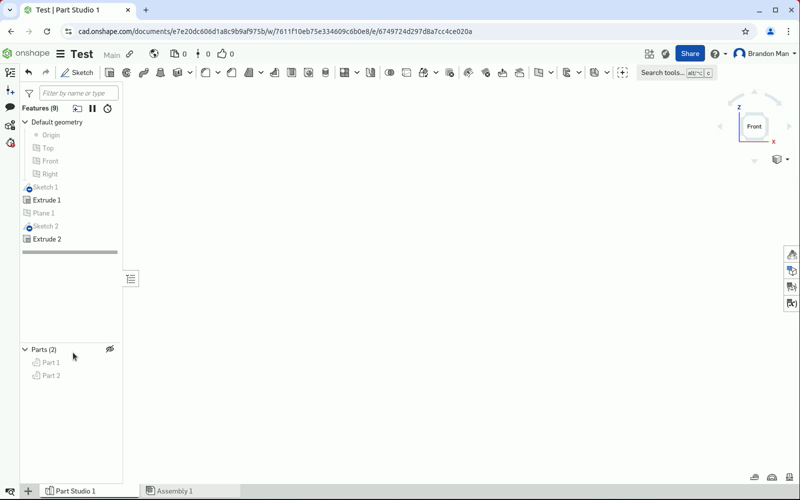
key(shift+y)
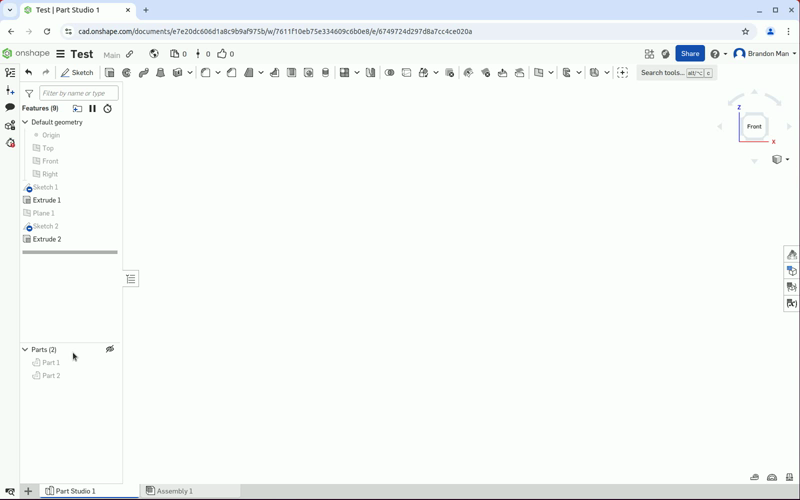
key(shift+s)
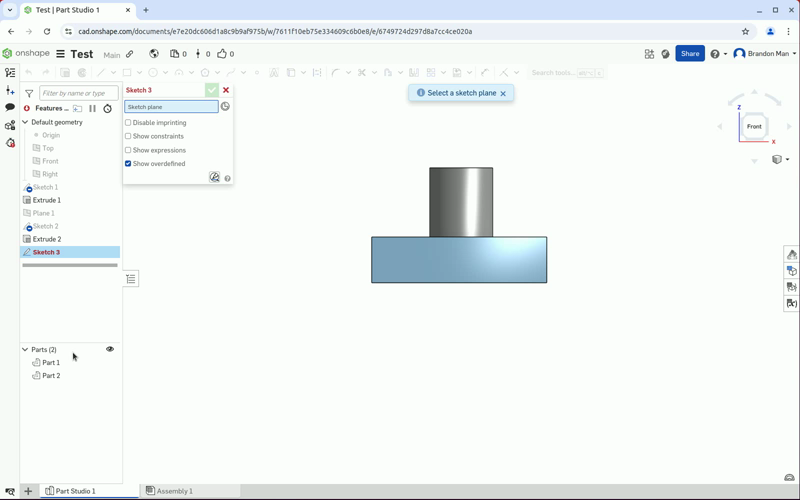
mouse_move(73, 163)
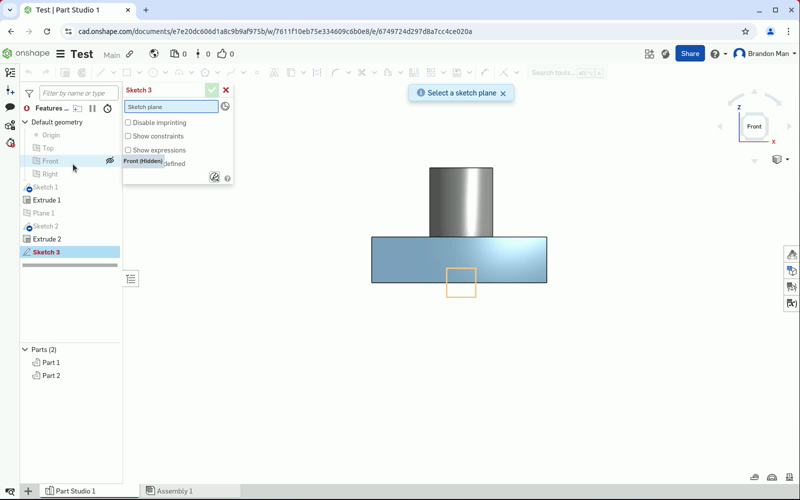
click(73, 163)
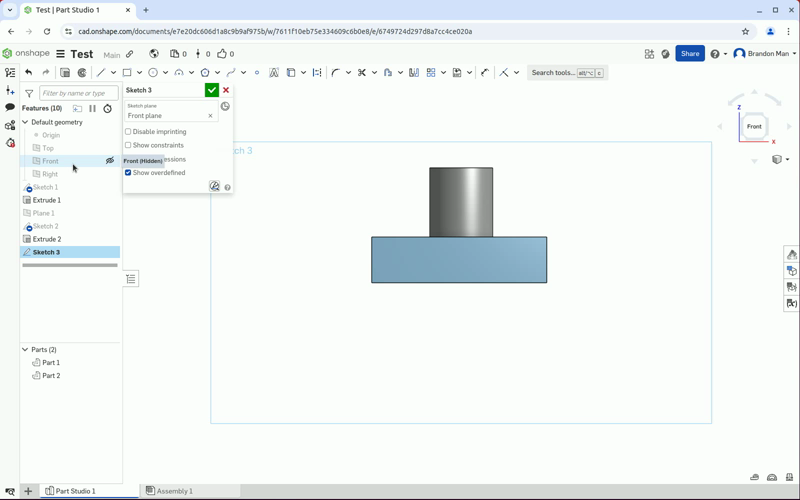
mouse_move(73, 352)
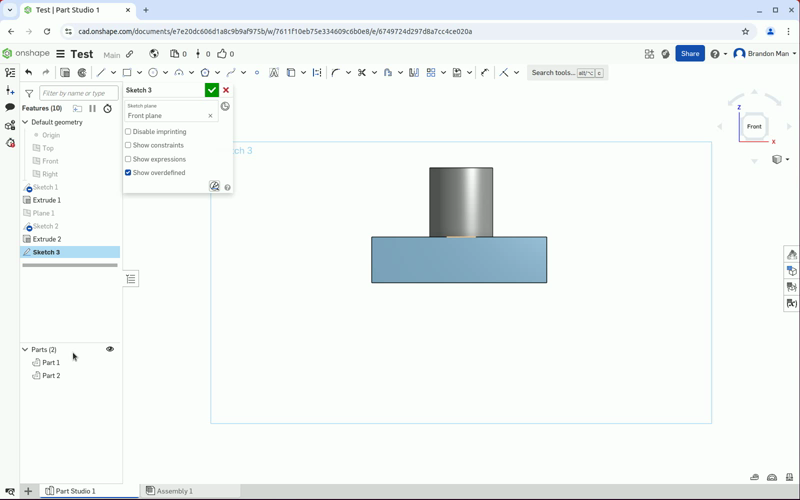
key(y)
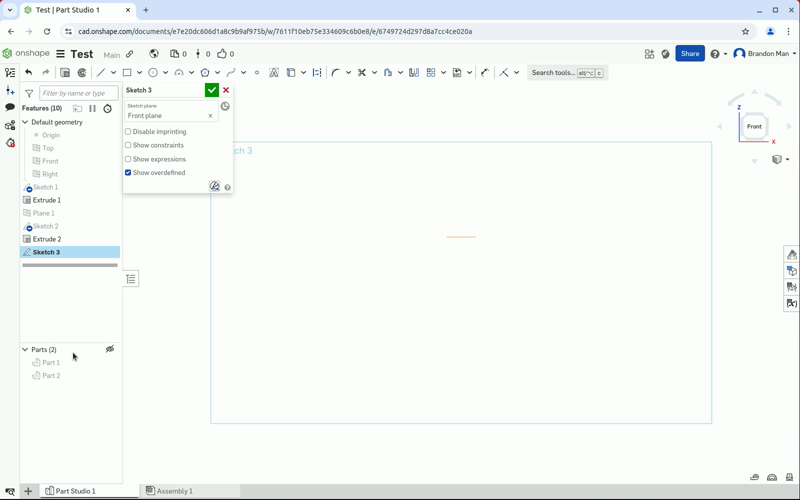
key(l)
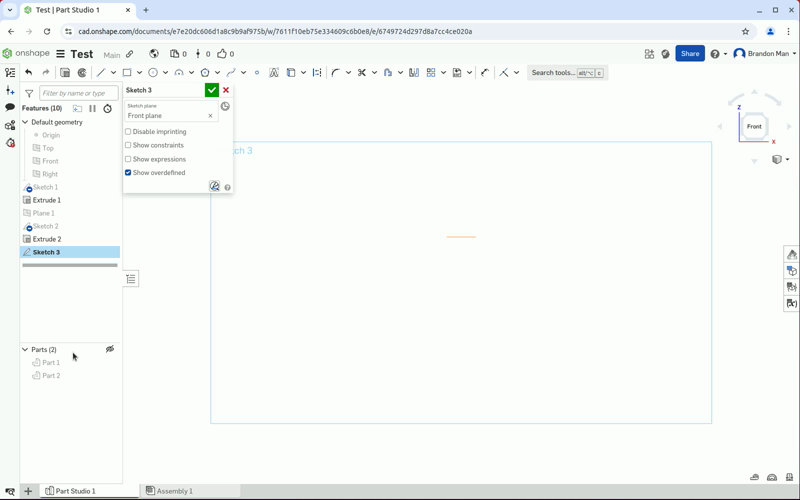
key_down(shift)
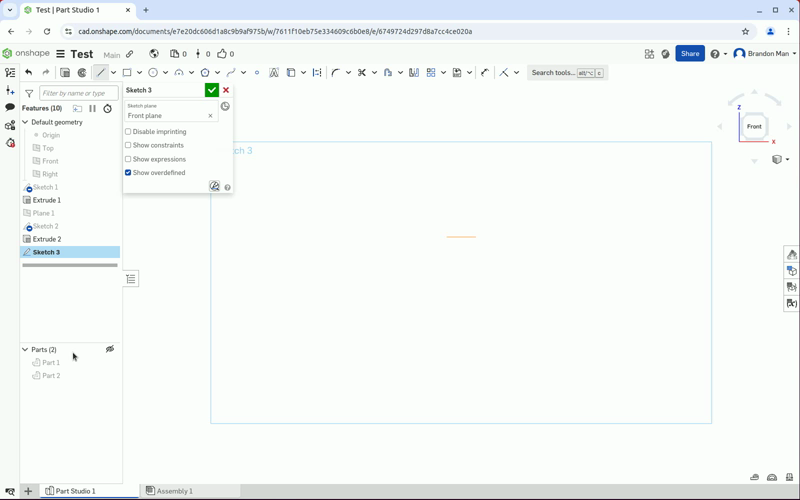
mouse_move(401, 157)
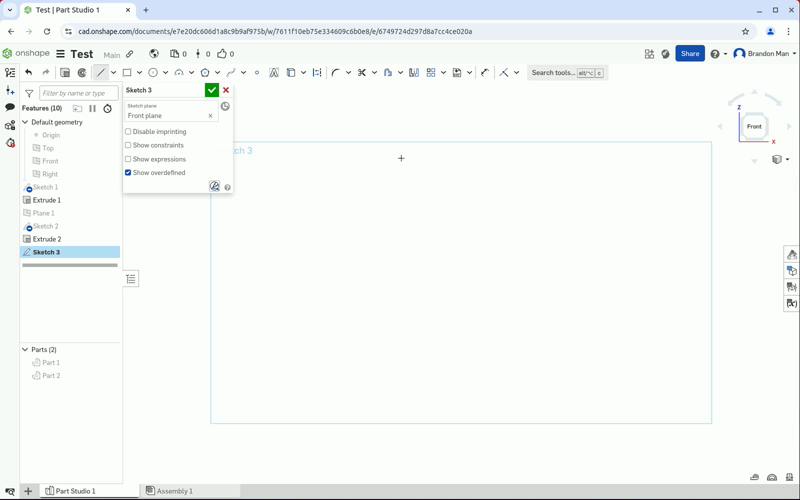
click(401, 157)
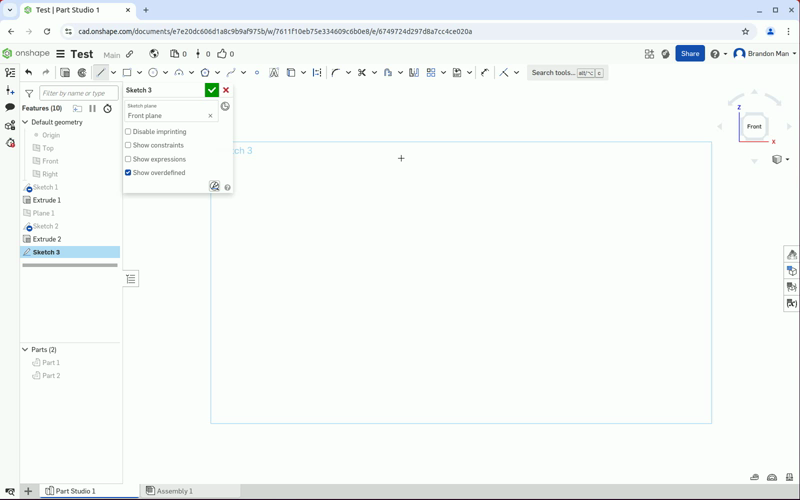
key_up(shift)
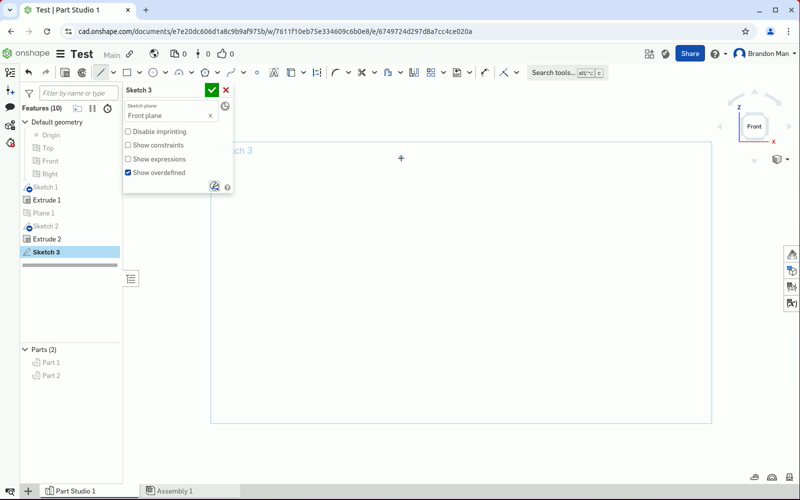
key_down(shift)
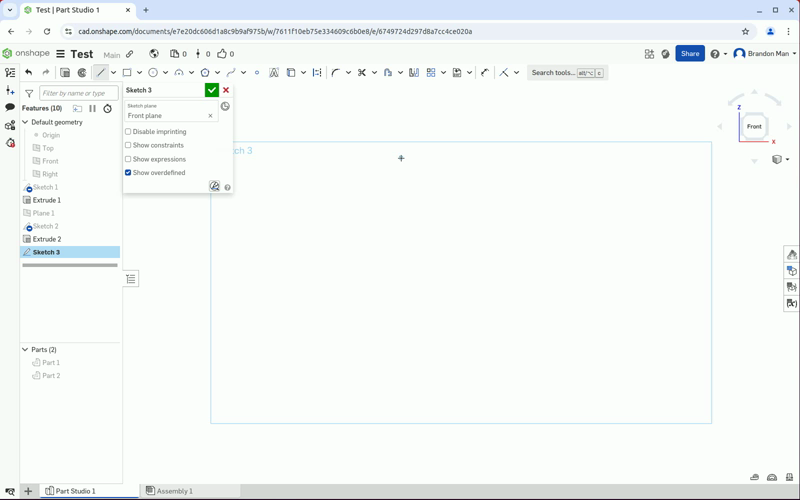
mouse_move(535, 219)
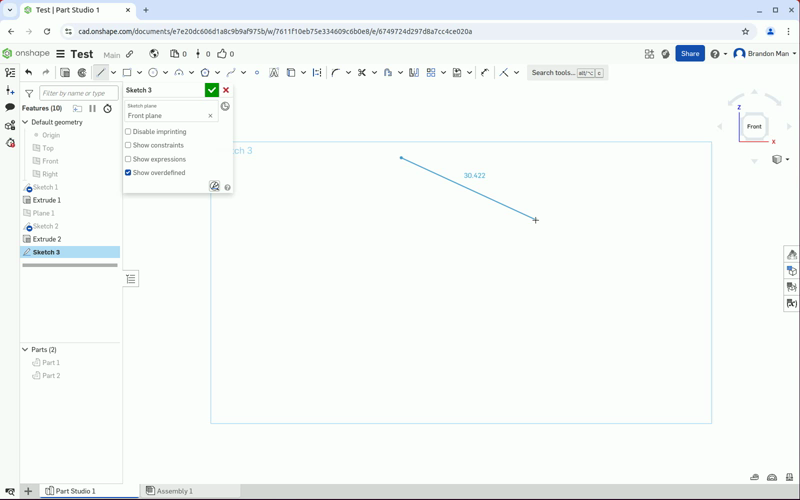
click(535, 219)
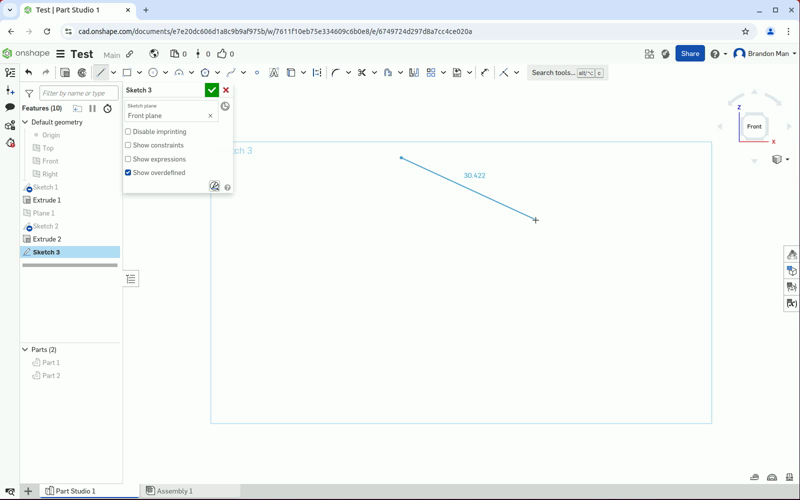
key_up(shift)
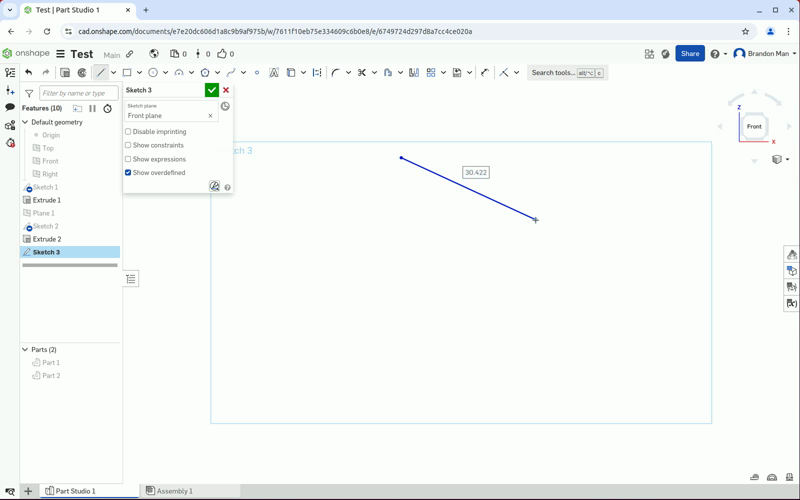
key_down(shift)
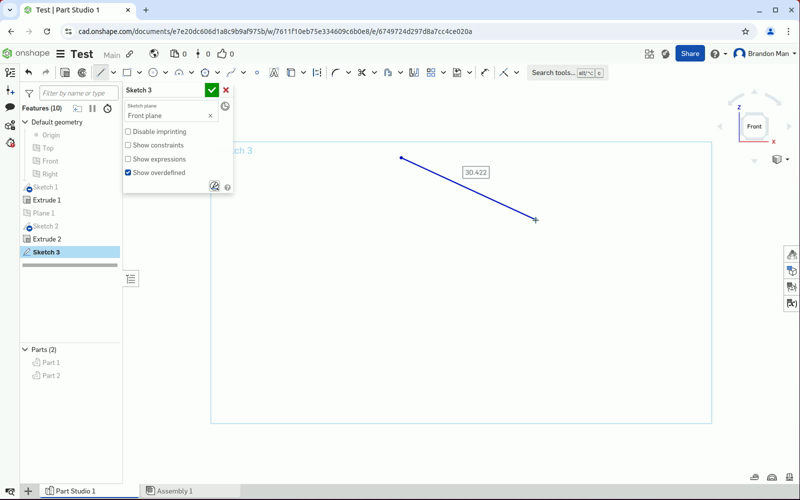
mouse_move(535, 157)
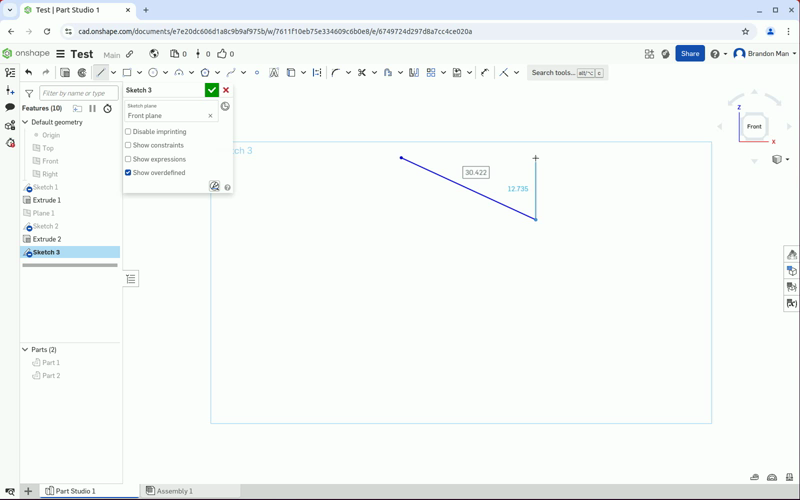
click(535, 157)
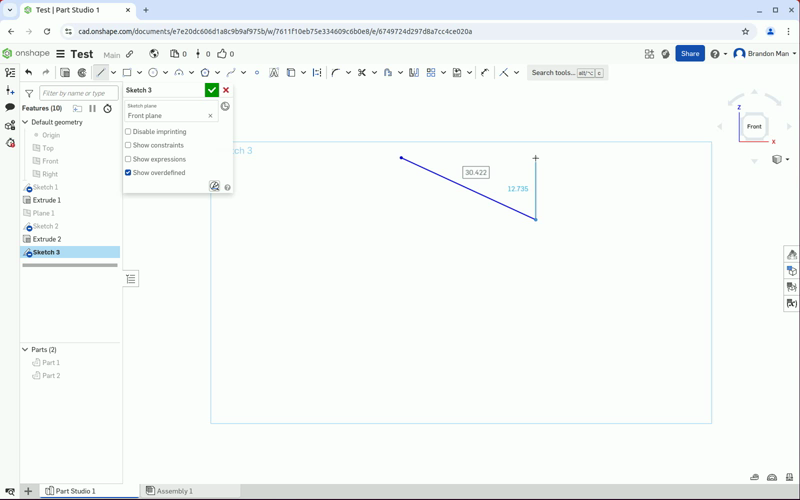
key_up(shift)
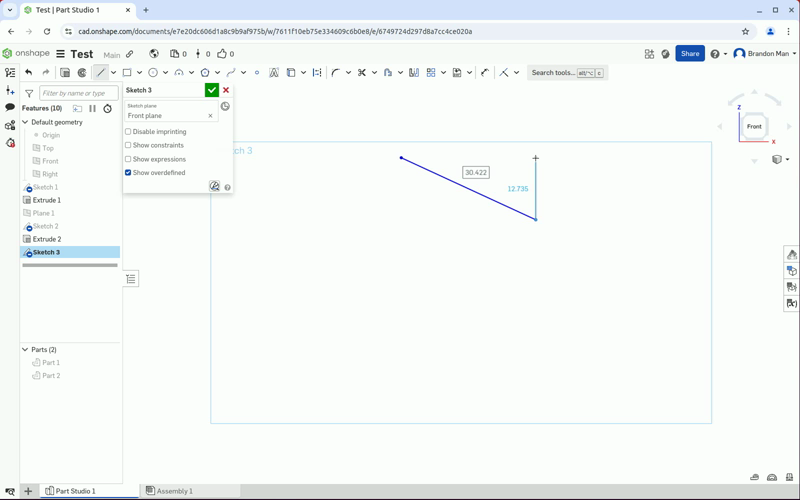
key_down(shift)
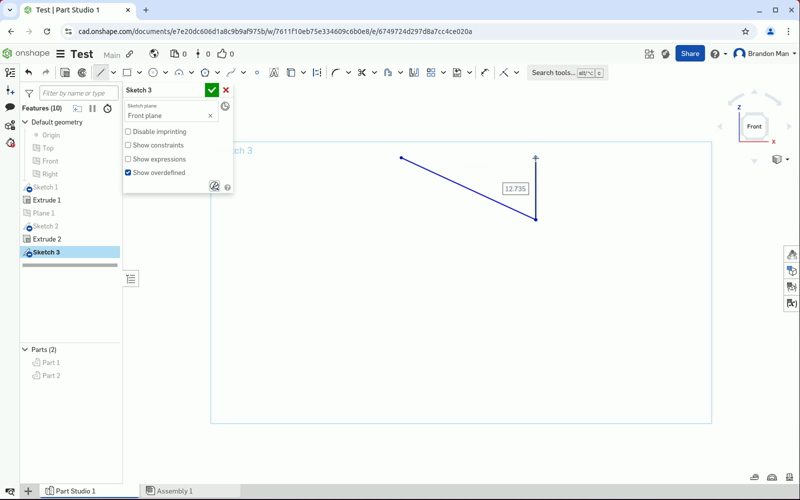
mouse_move(401, 157)
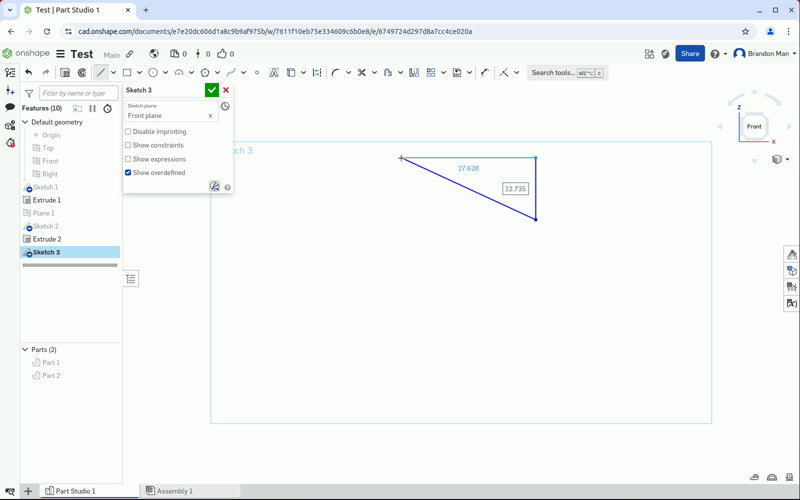
key_up(shift)
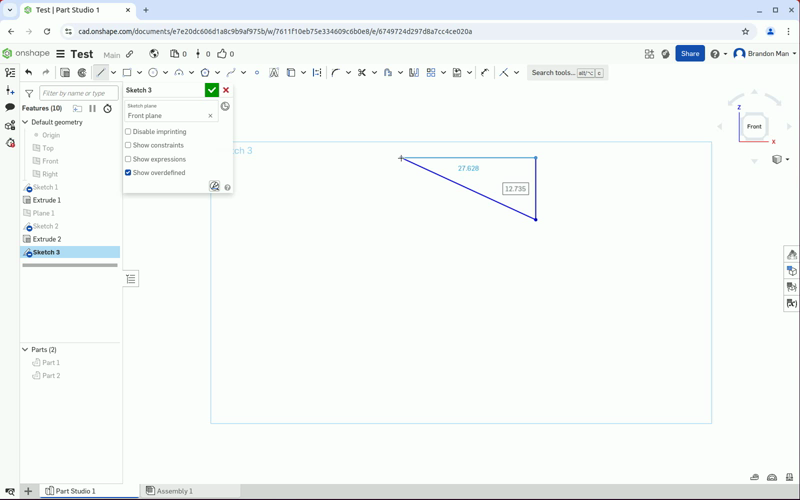
click(401, 157)
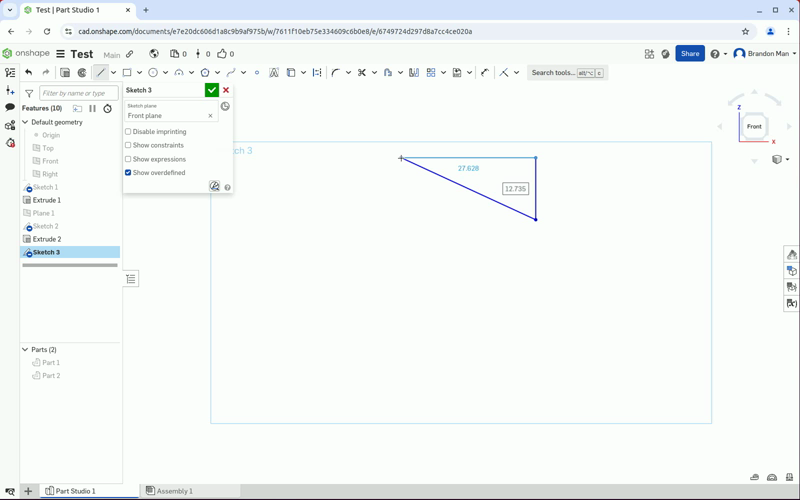
key(esc)
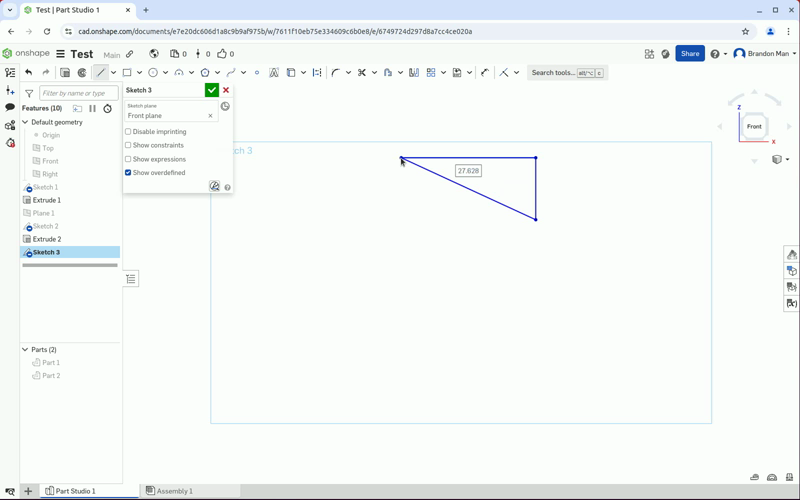
mouse_move(468, 166)
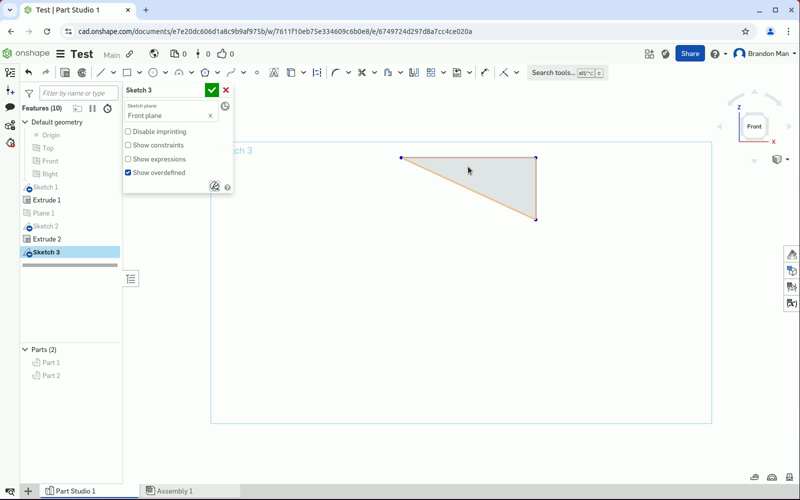
click(468, 166)
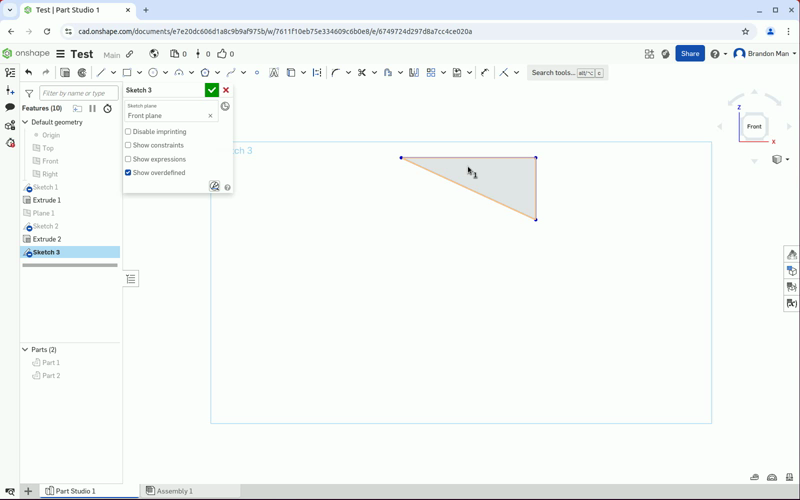
mouse_move(73, 352)
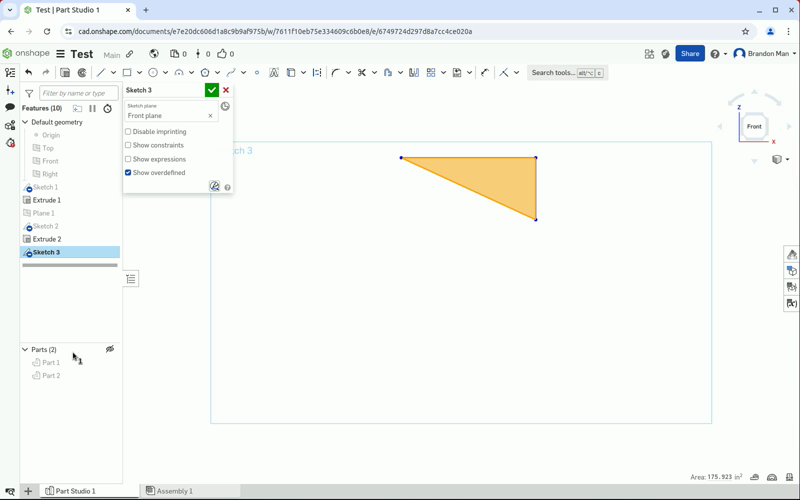
key(shift+y)
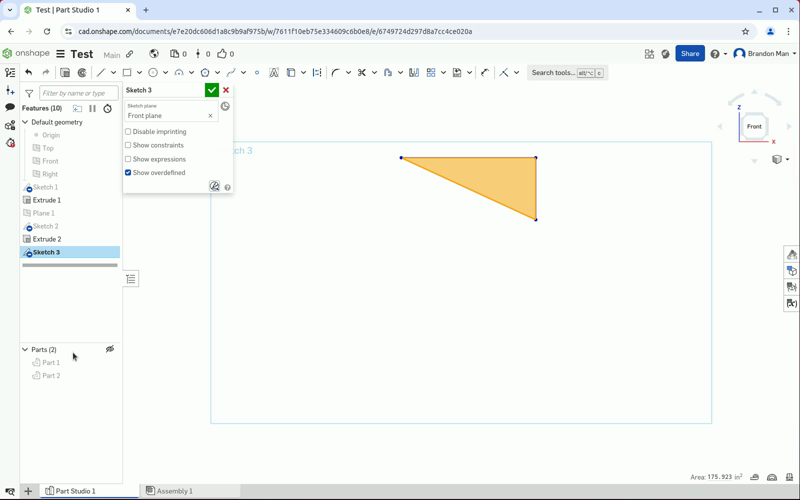
key(shift+e)
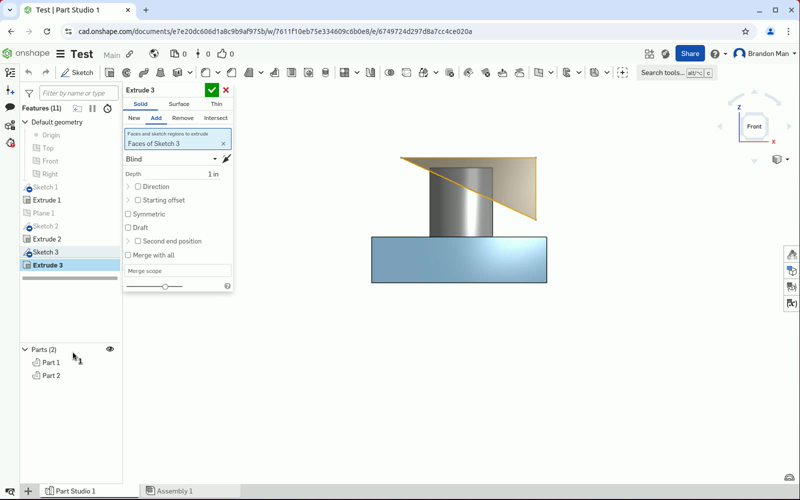
mouse_move(143, 106)
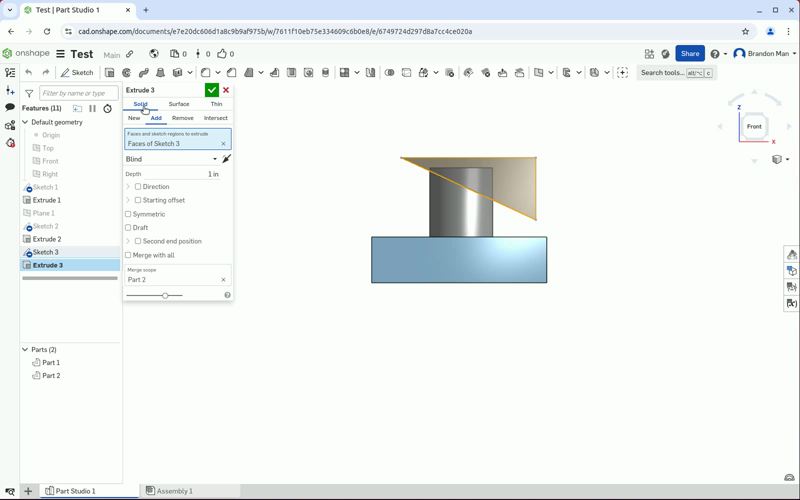
click(143, 106)
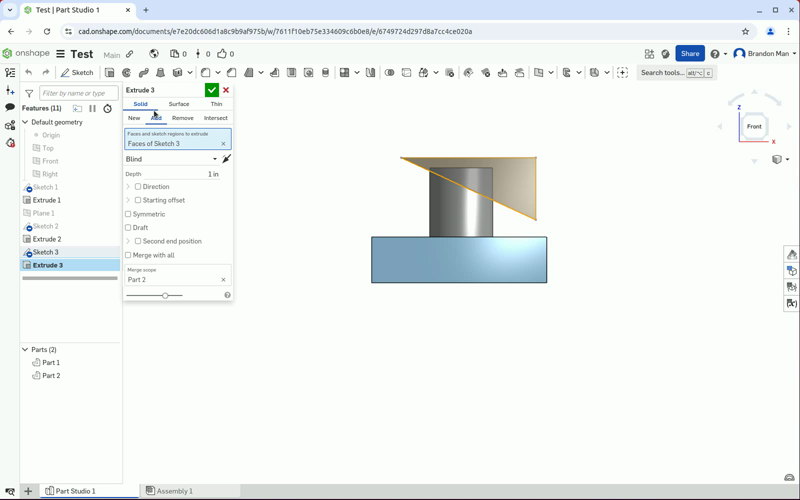
mouse_move(186, 120)
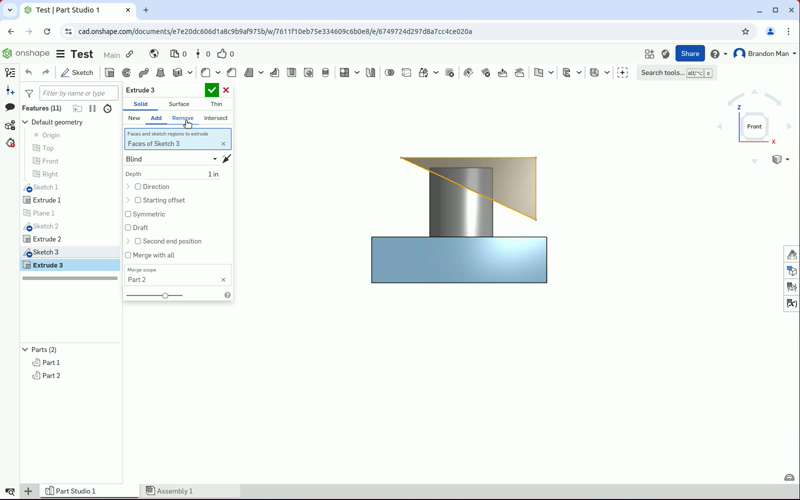
click(186, 120)
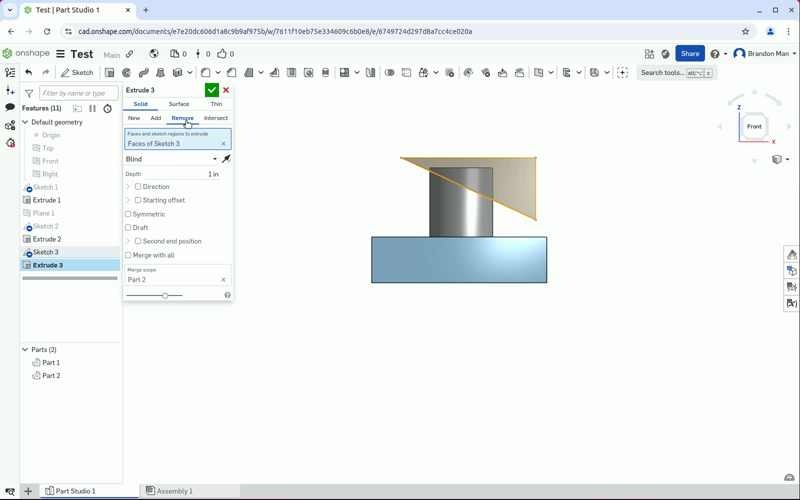
key(tab, 4)
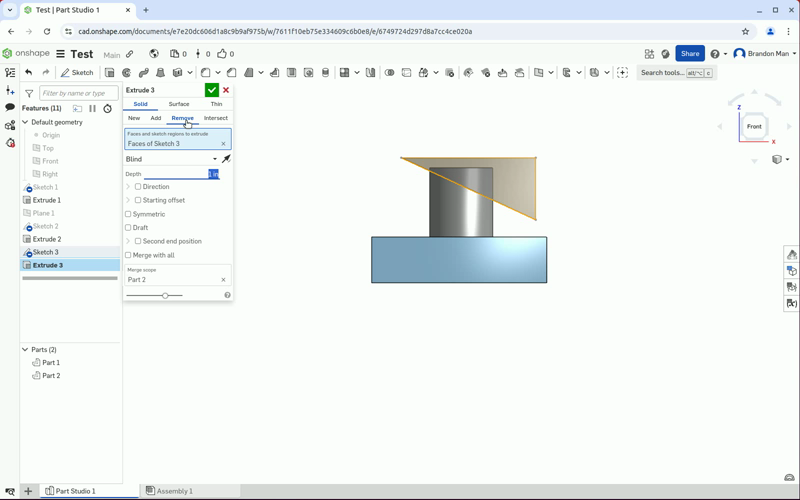
text(28.404)
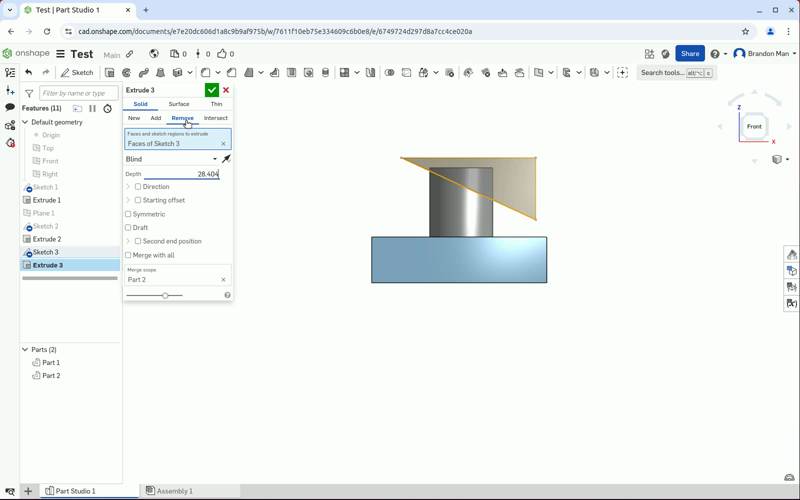
key(tab, 3)
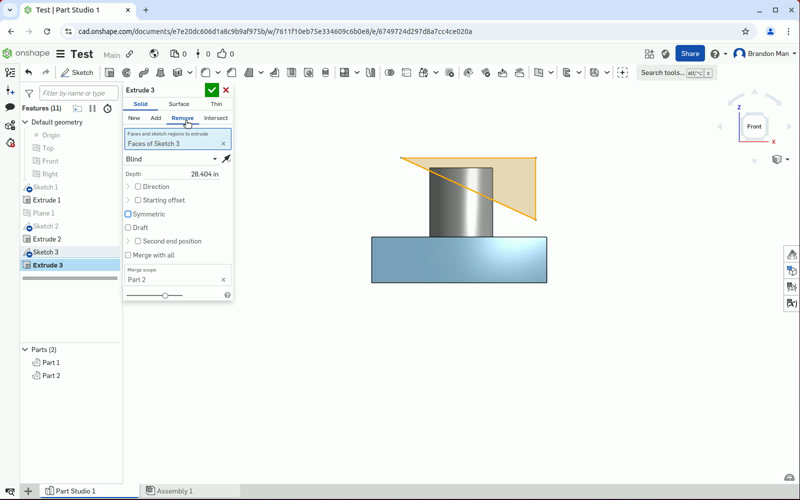
key(space)
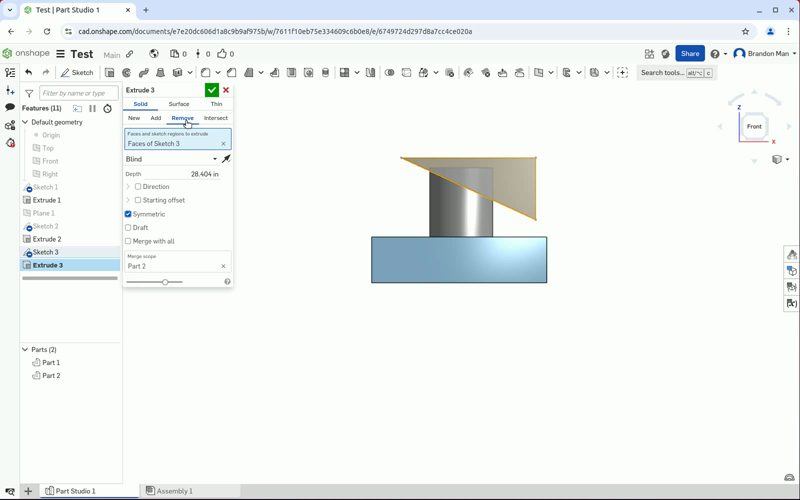
key(tab, 2)
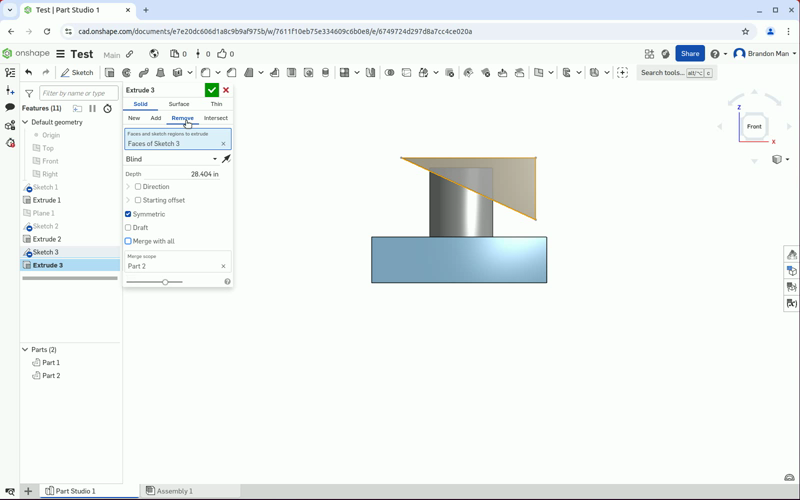
key(space)
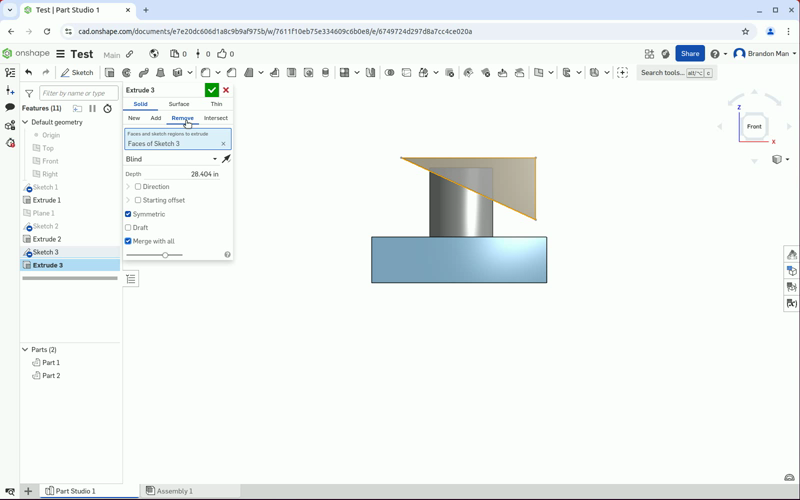
key(enter)
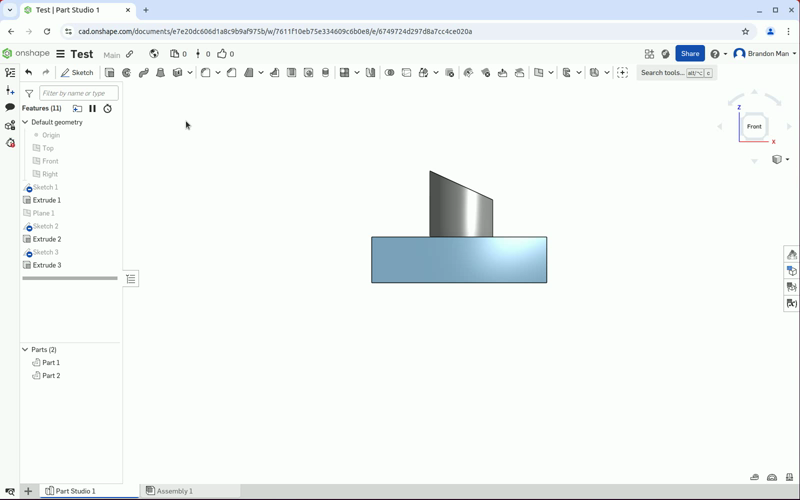
key(shift+h)
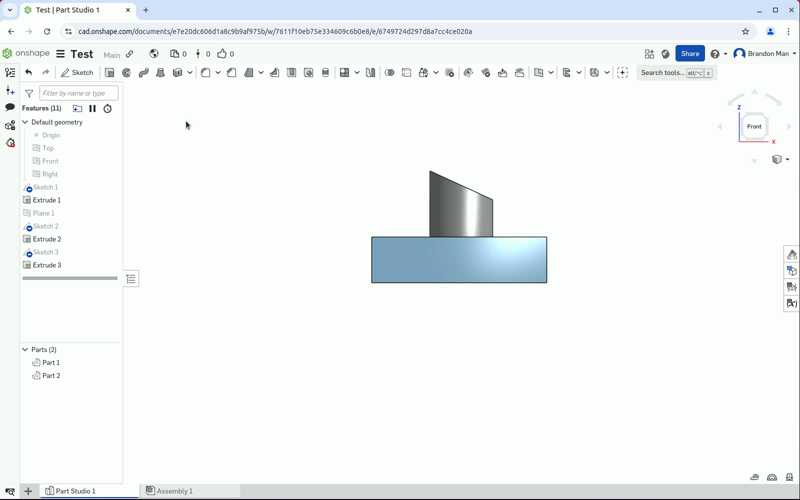
key(shift+h)
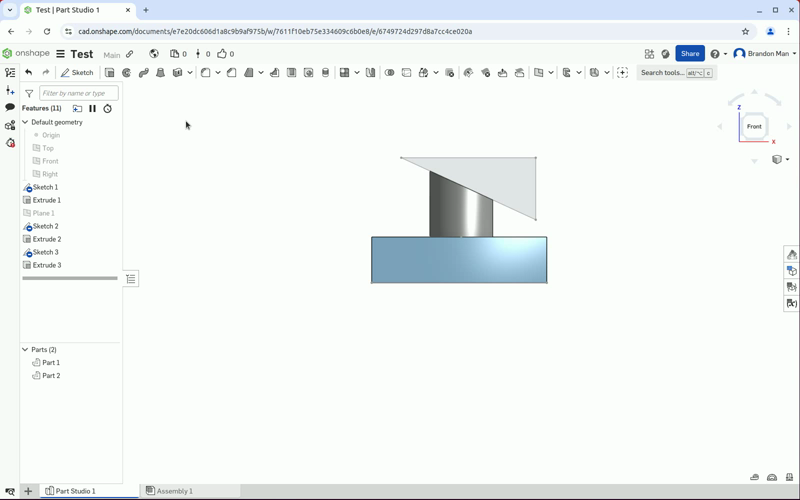
key(shift+7)
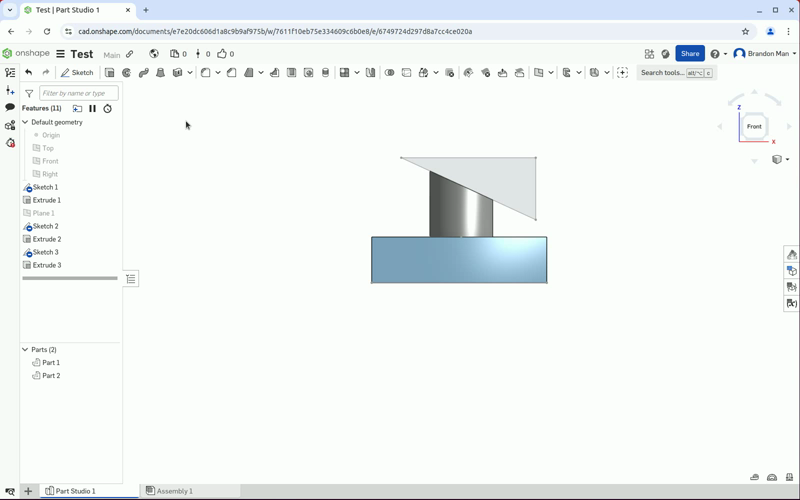
key(left, 2)
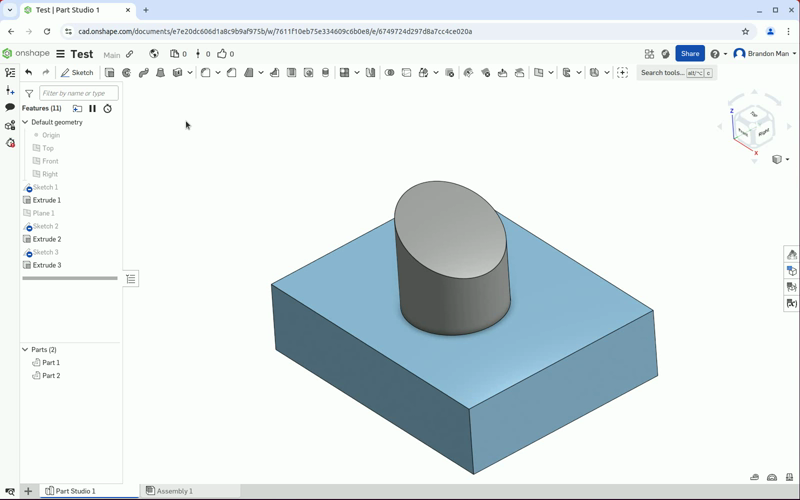
key(down, 2)
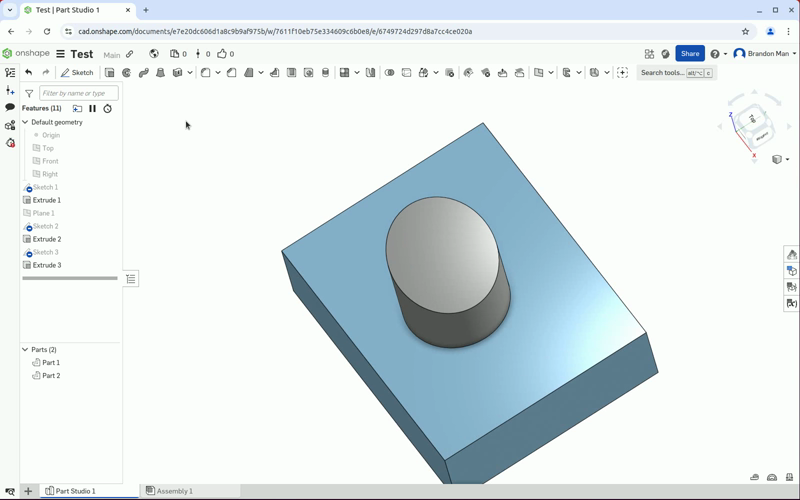
key(up, 2)
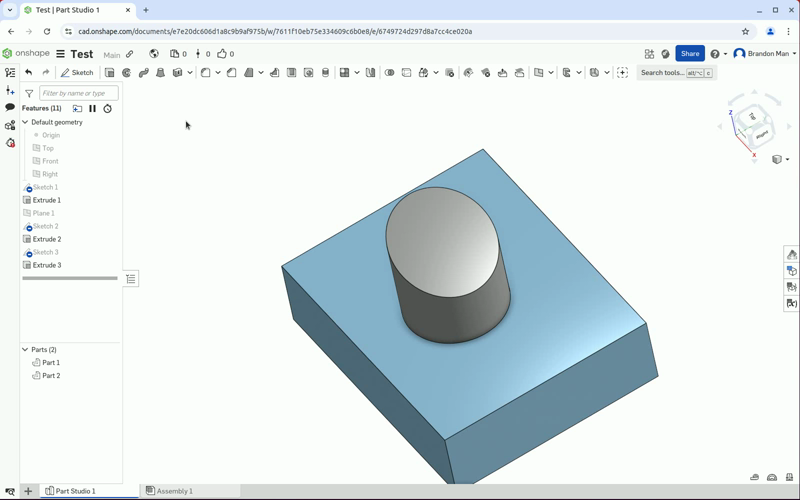
key(right, 2)
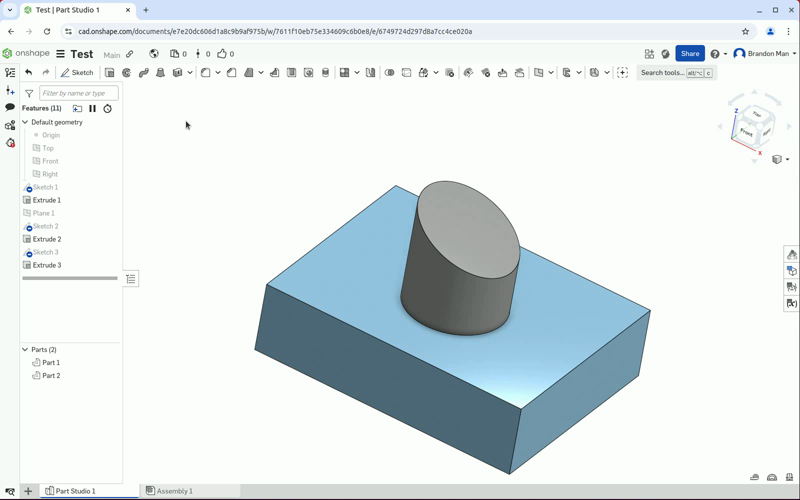
mouse_move(73, 189)
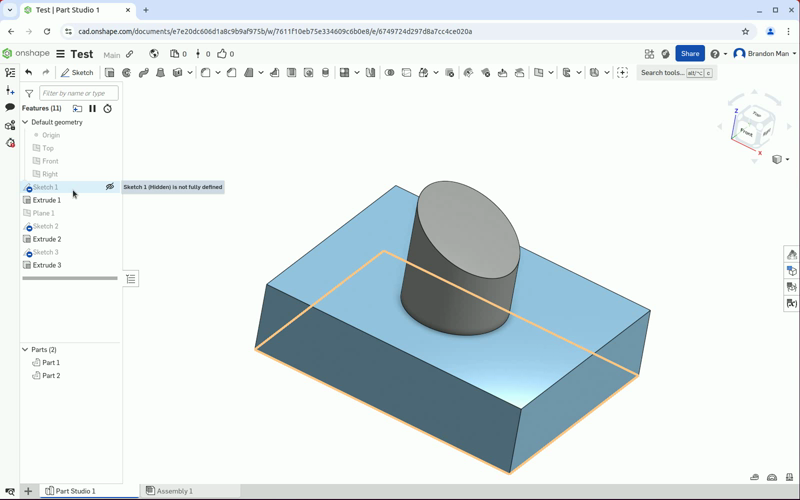
click(73, 189)